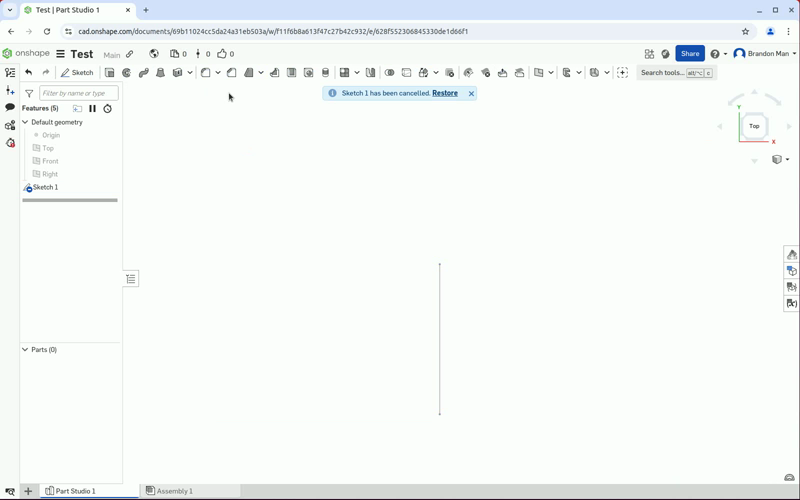
key(shift+h)
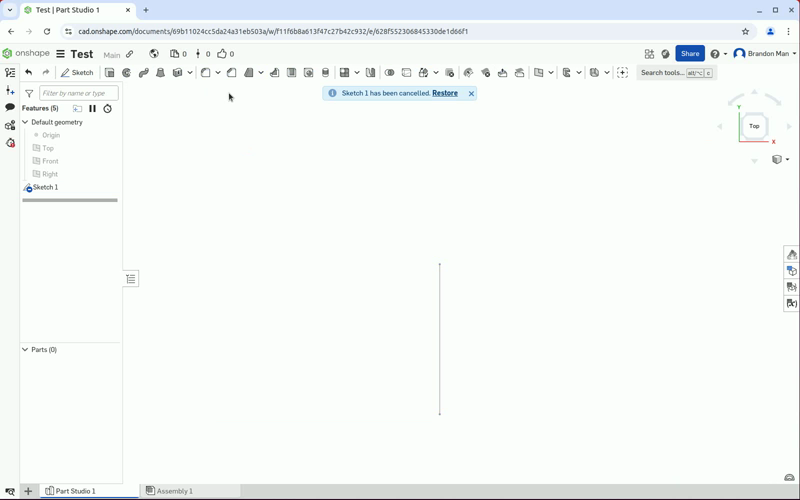
key(shift+s)
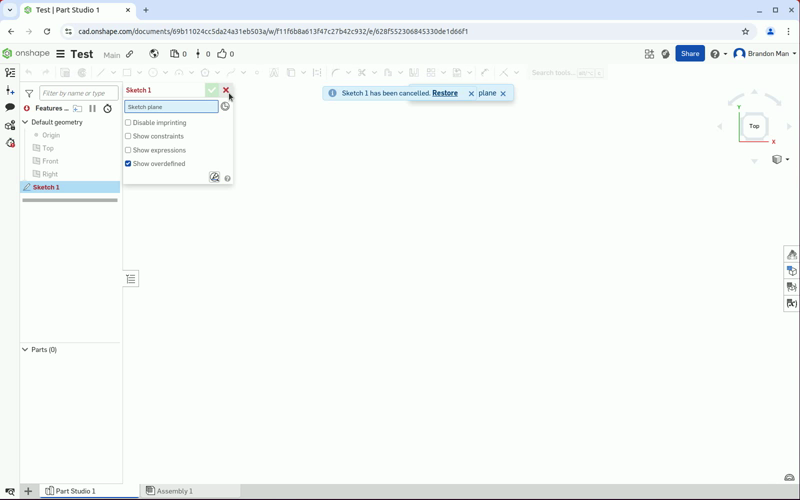
mouse_move(73, 150)
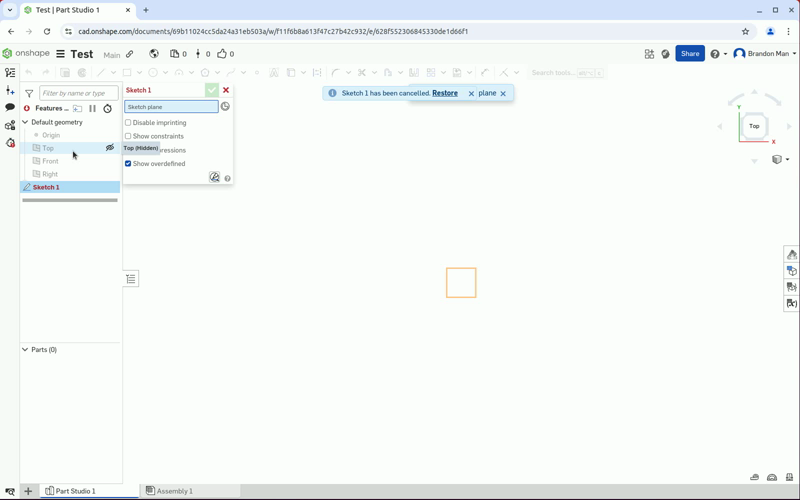
click(73, 150)
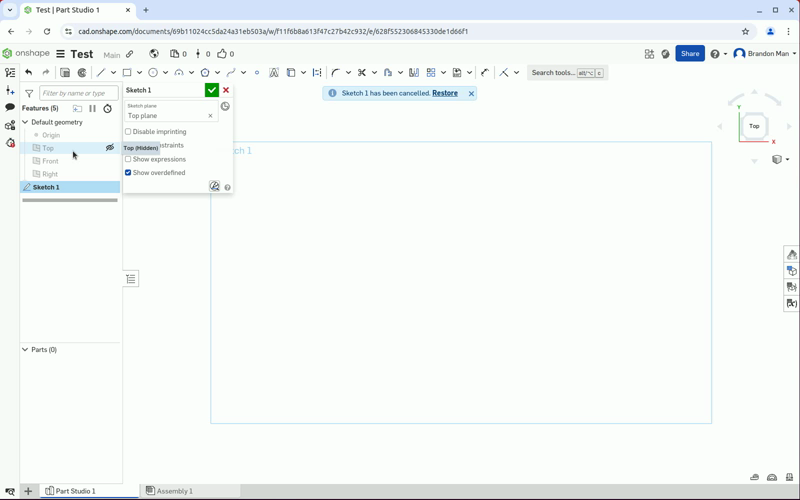
mouse_move(73, 352)
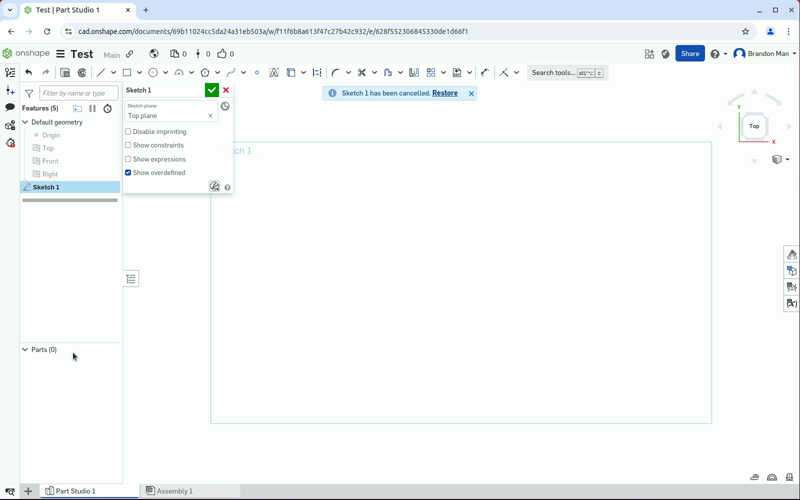
key(y)
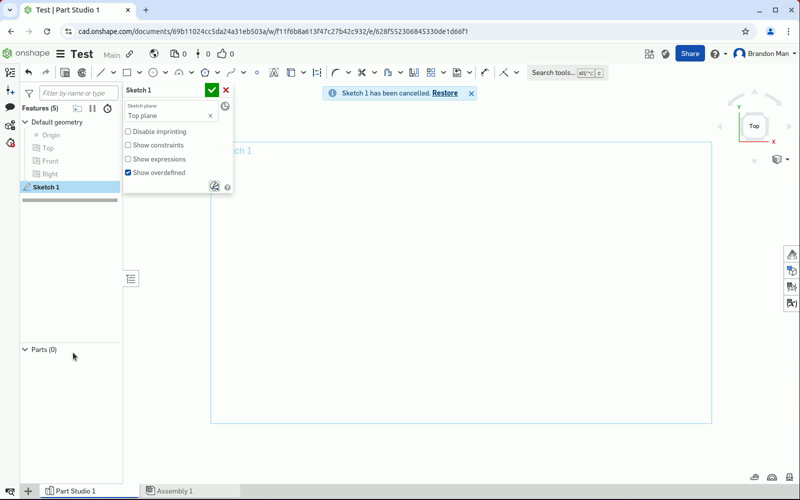
key(l)
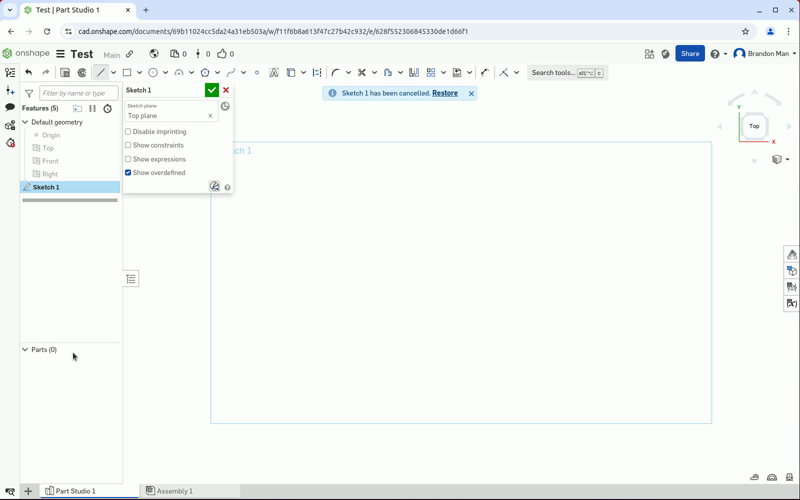
key_down(shift)
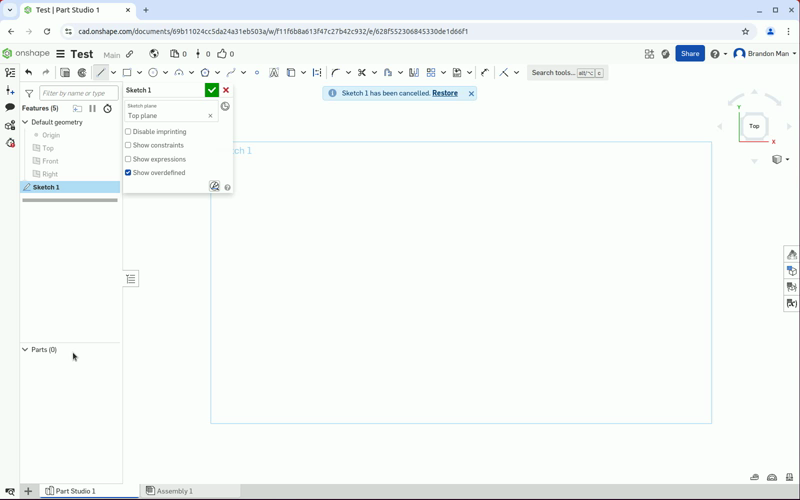
mouse_move(410, 307)
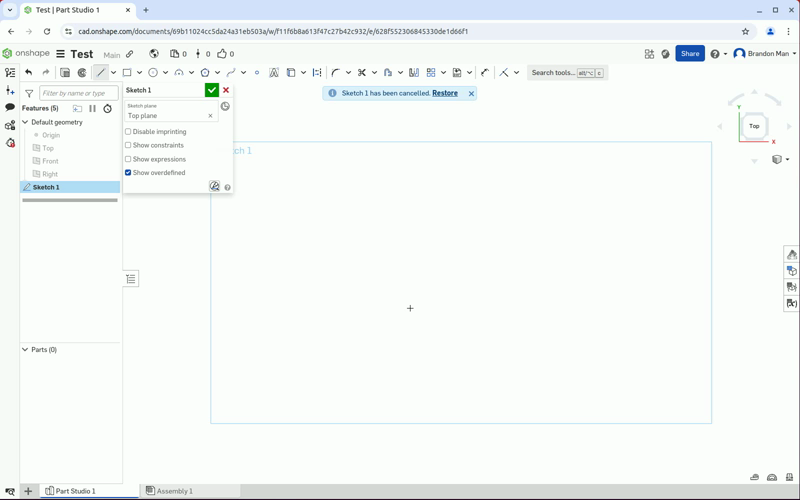
click(410, 307)
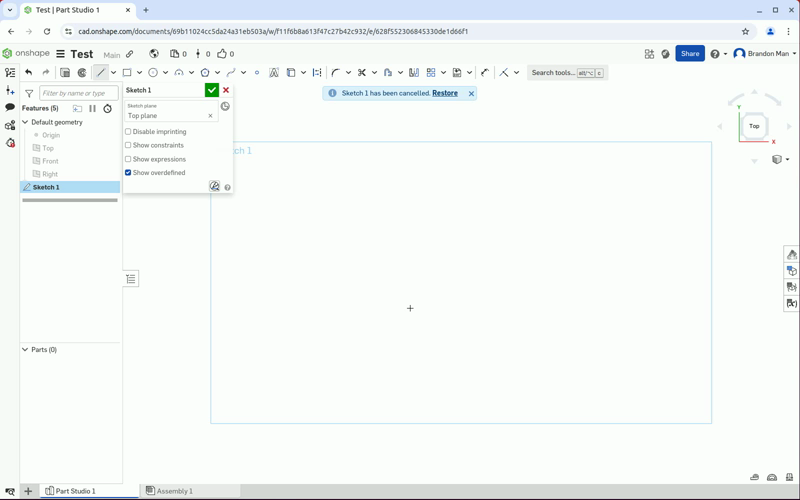
key_up(shift)
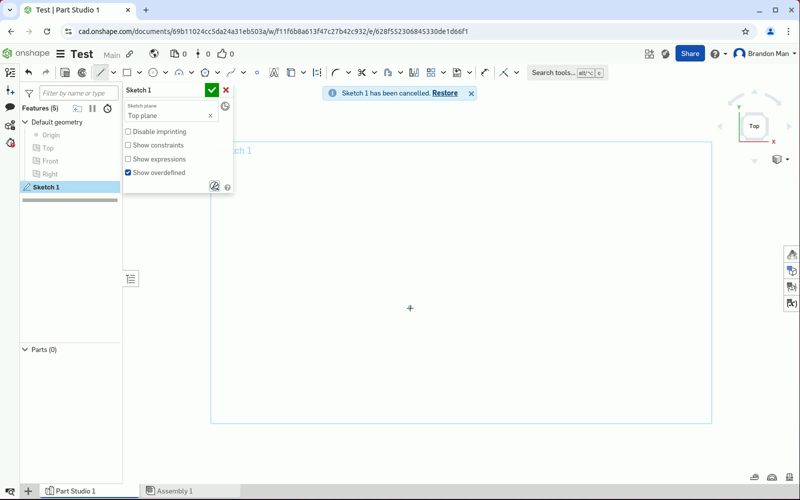
key_down(shift)
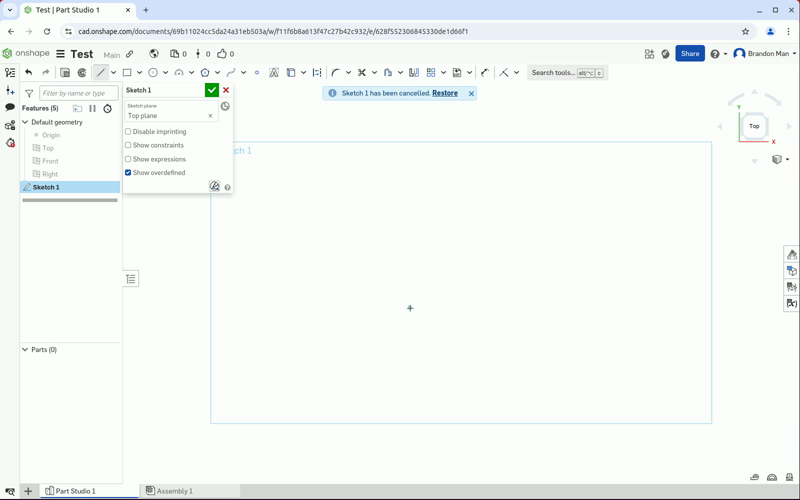
mouse_move(510, 307)
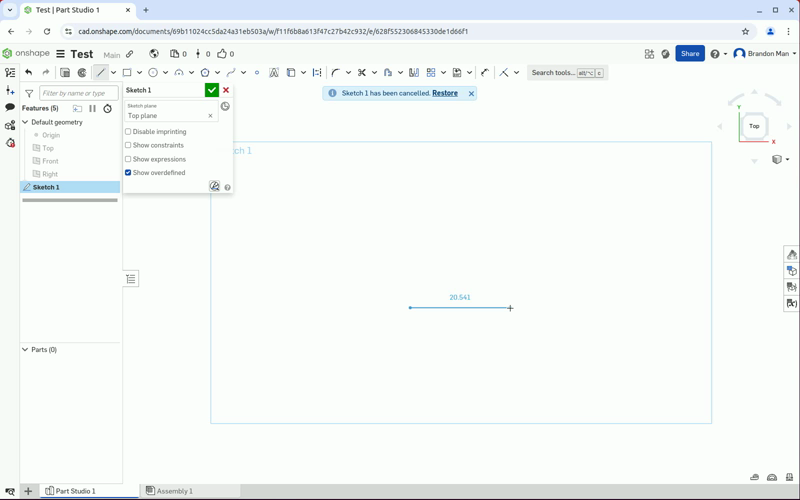
click(510, 307)
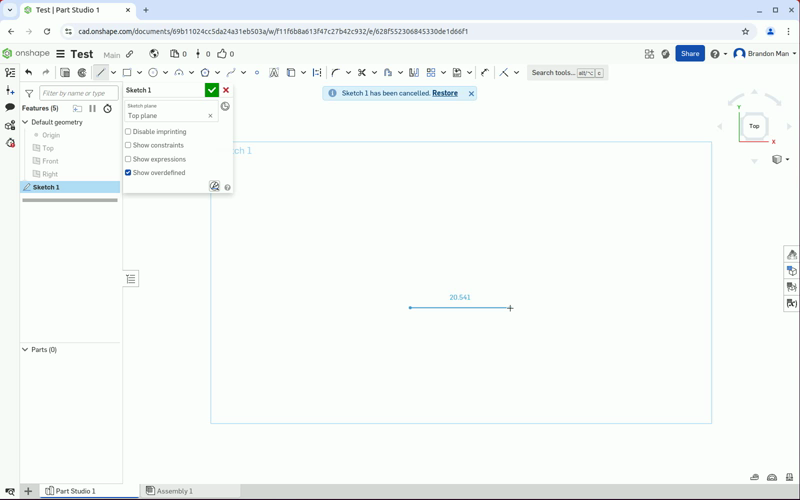
key_up(shift)
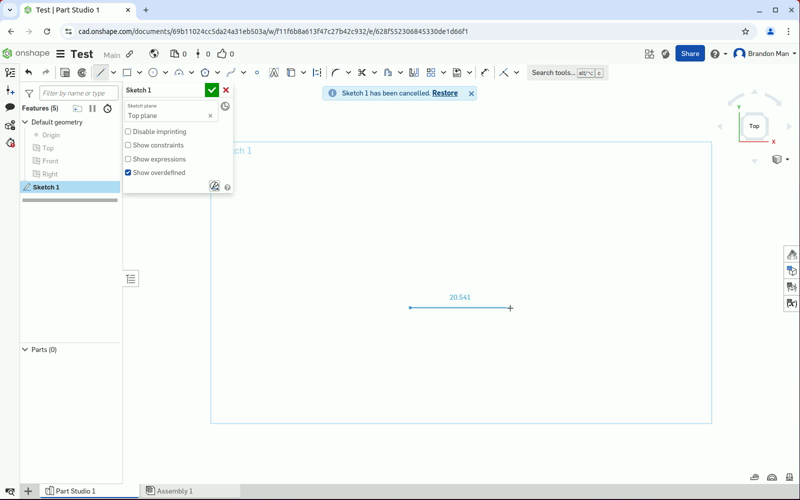
key_down(shift)
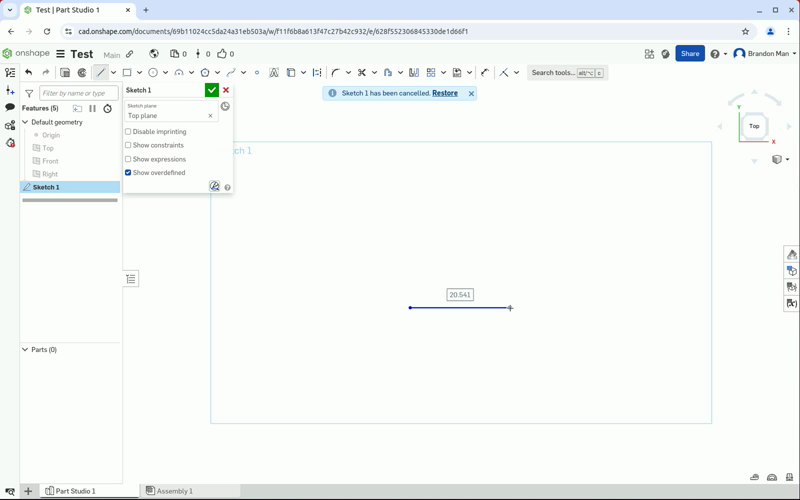
mouse_move(540, 307)
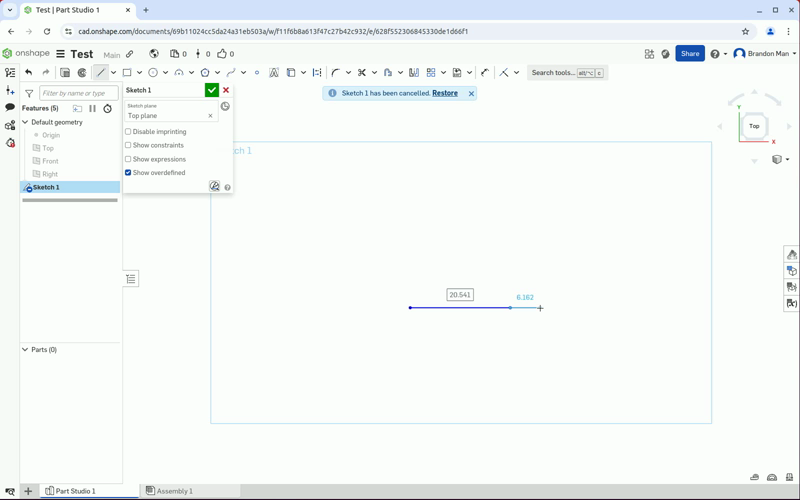
mouse_move(510, 257)
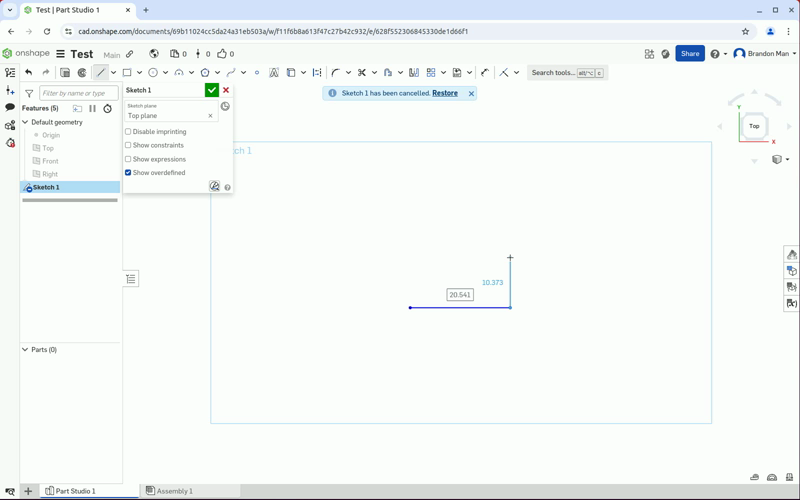
click(510, 257)
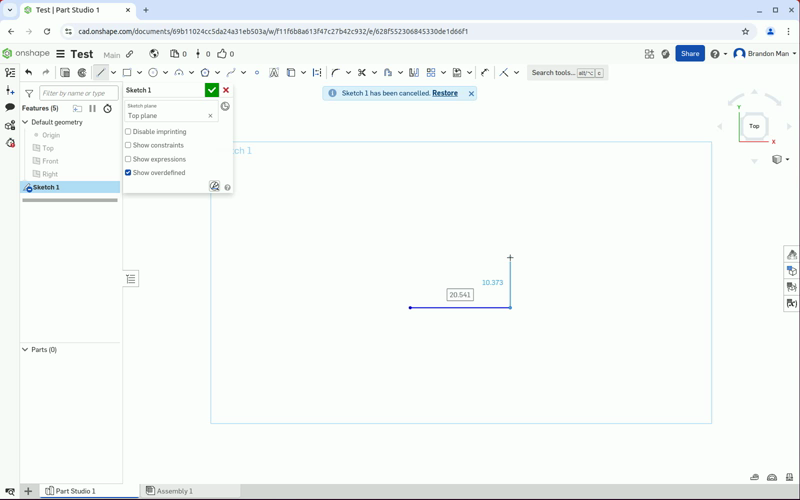
key_up(shift)
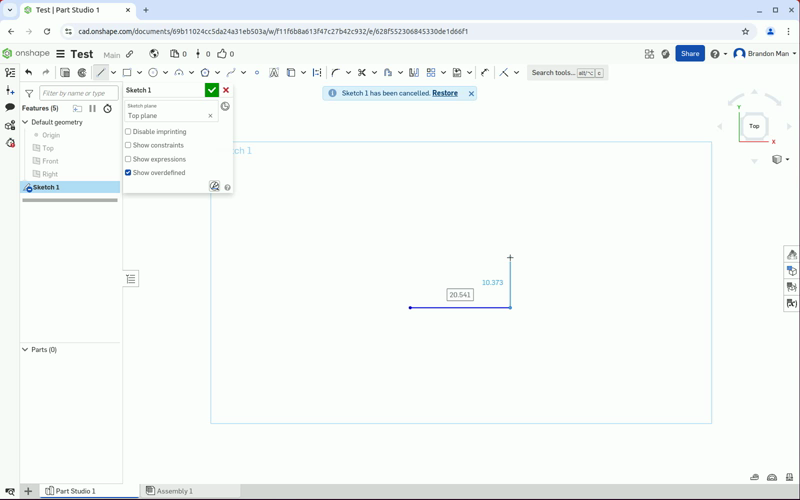
key_down(shift)
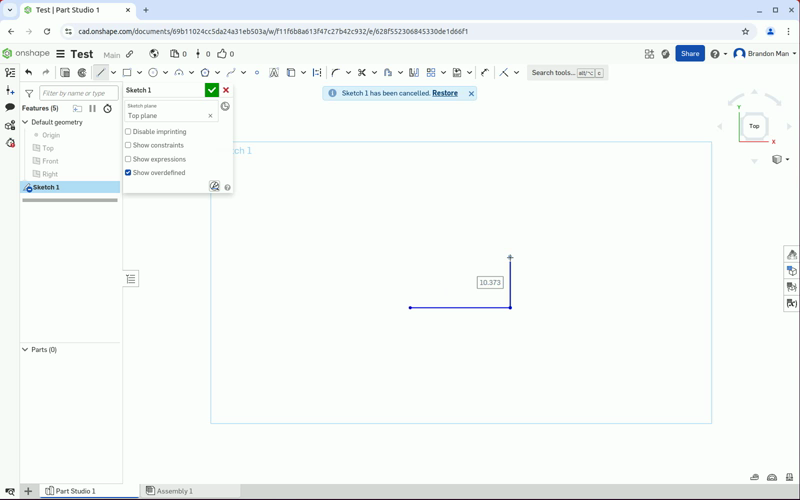
mouse_move(410, 257)
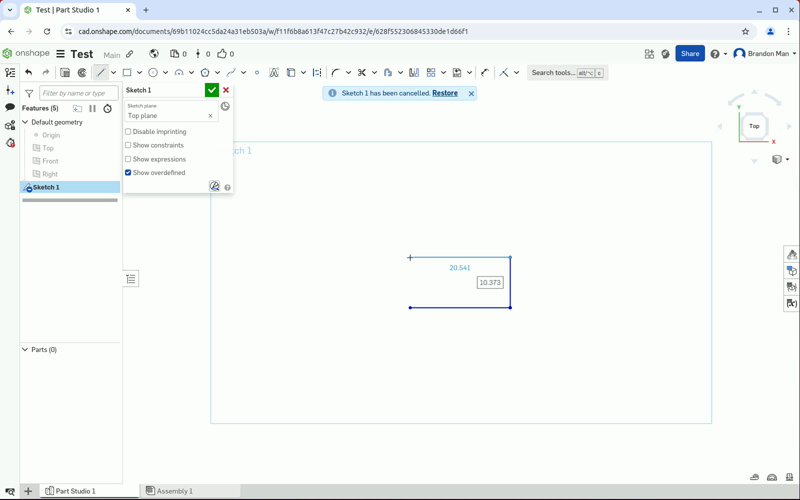
click(410, 257)
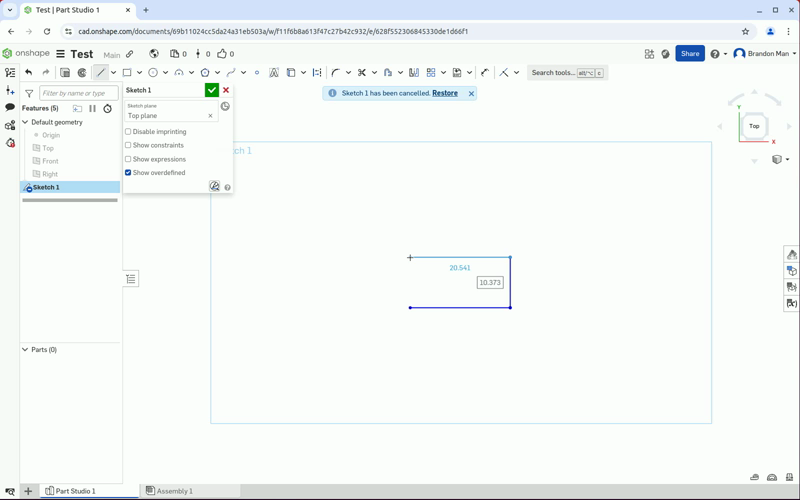
key_up(shift)
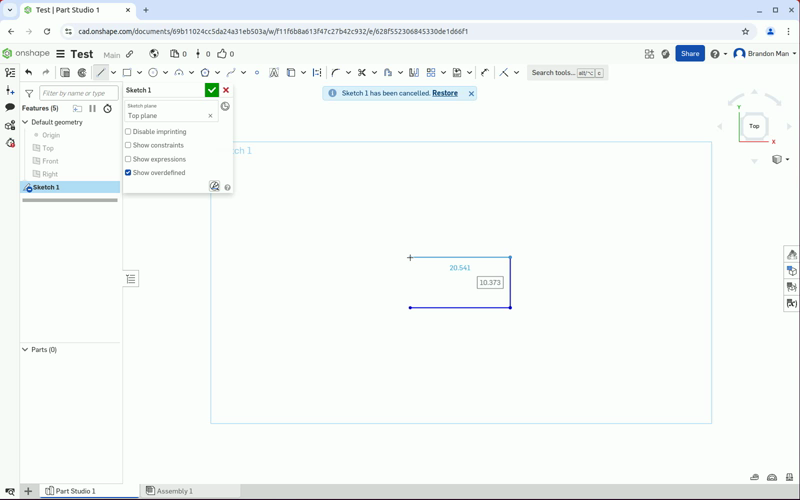
mouse_move(440, 257)
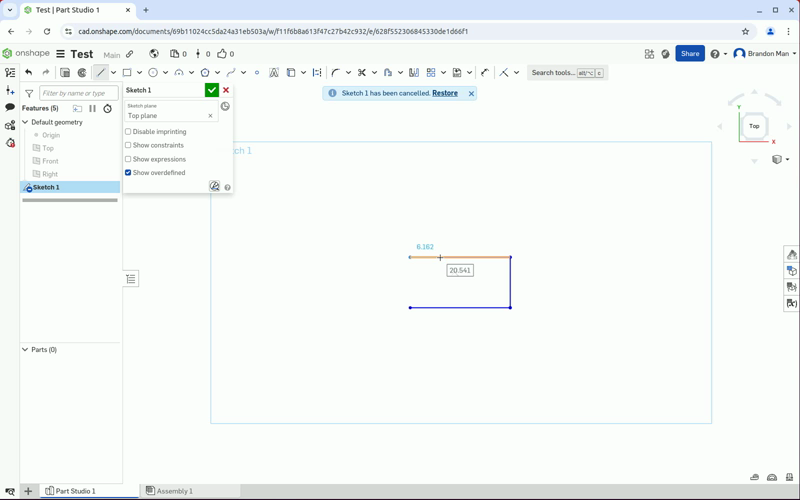
key_down(shift)
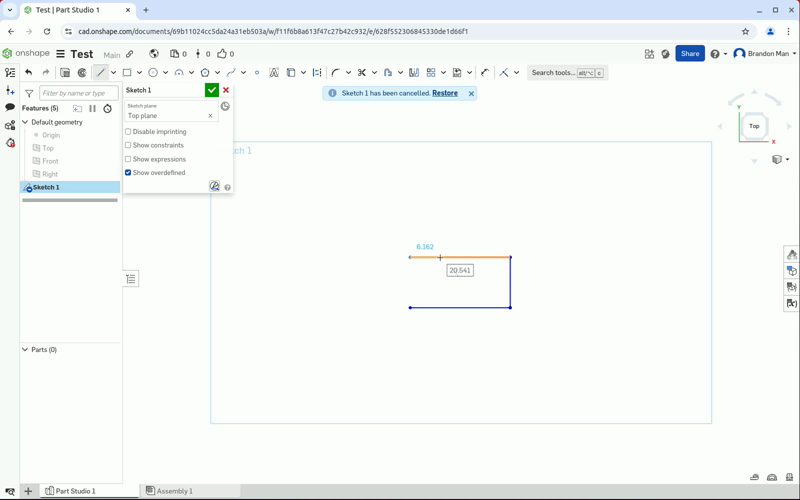
mouse_move(410, 307)
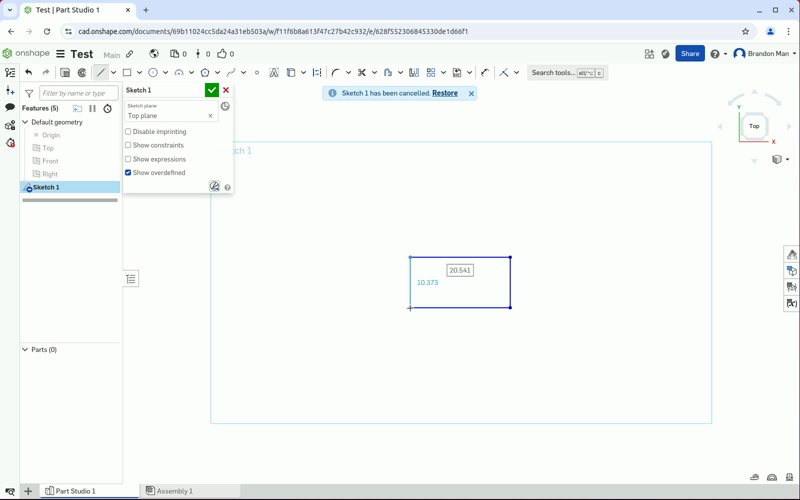
key_up(shift)
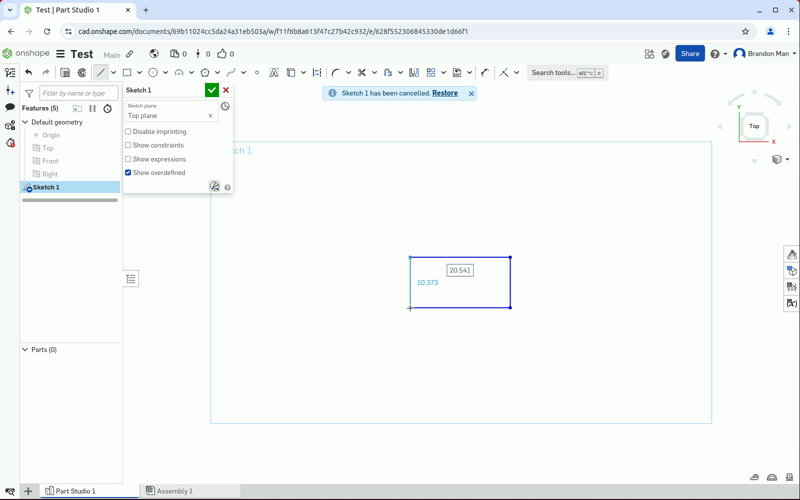
click(410, 307)
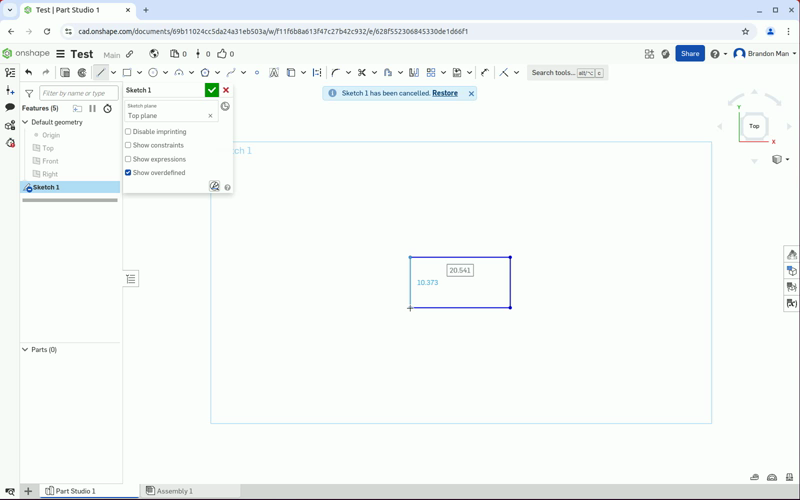
key(esc)
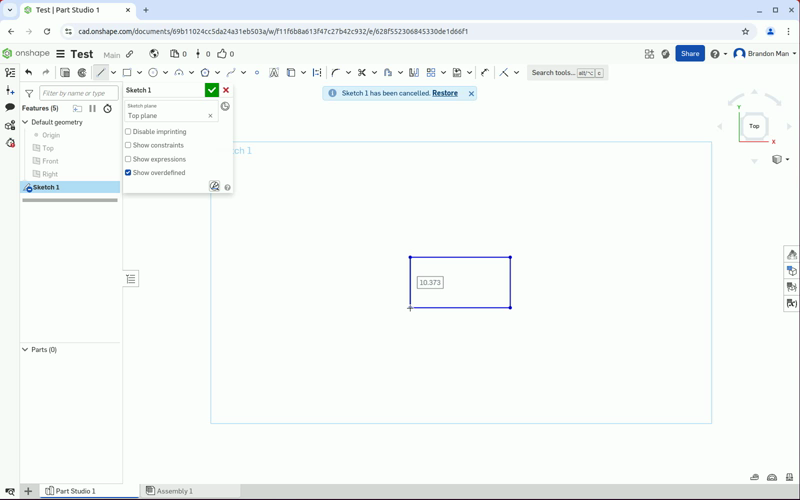
mouse_move(418, 286)
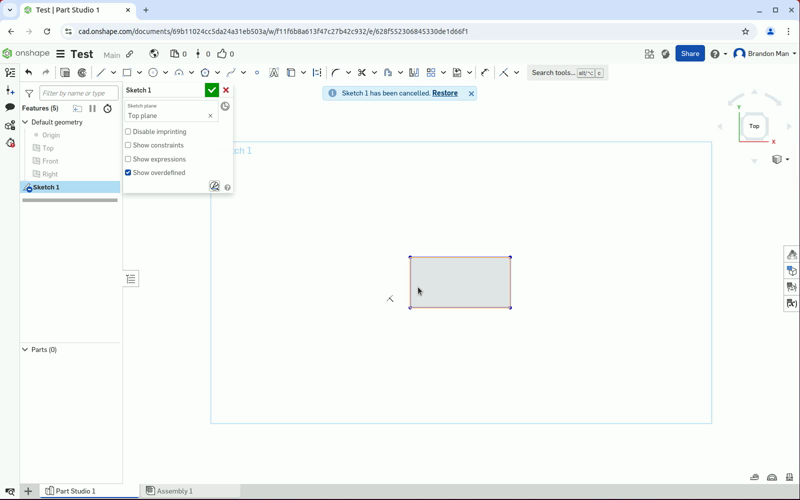
click(418, 286)
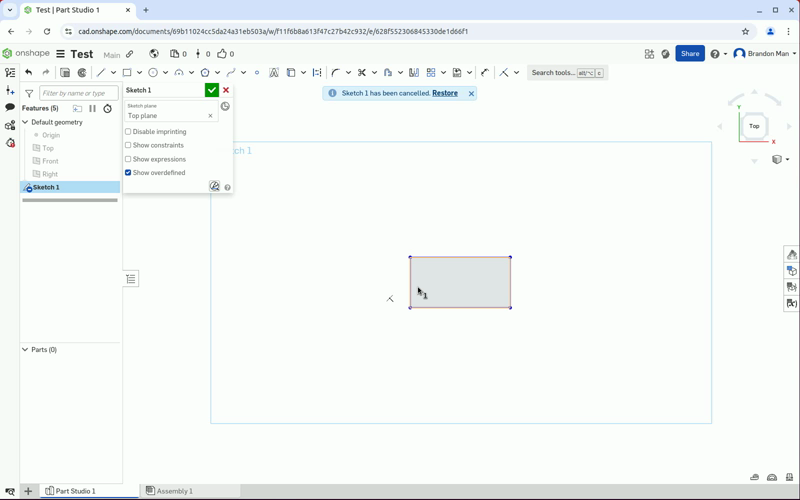
mouse_move(73, 352)
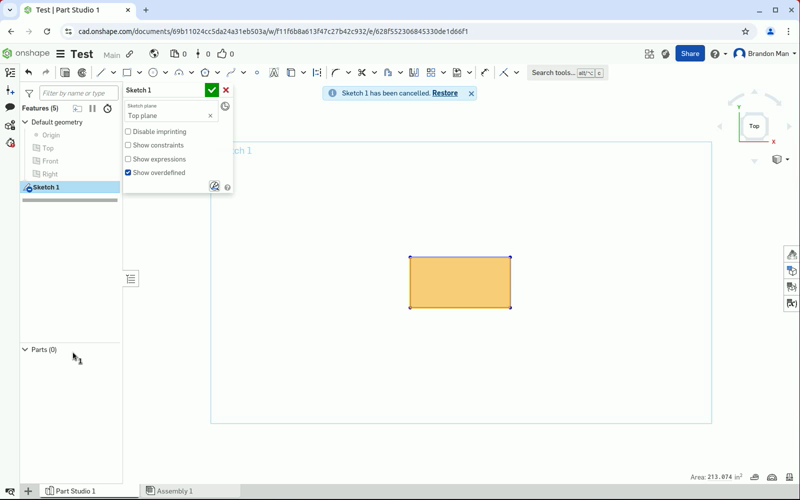
key(shift+y)
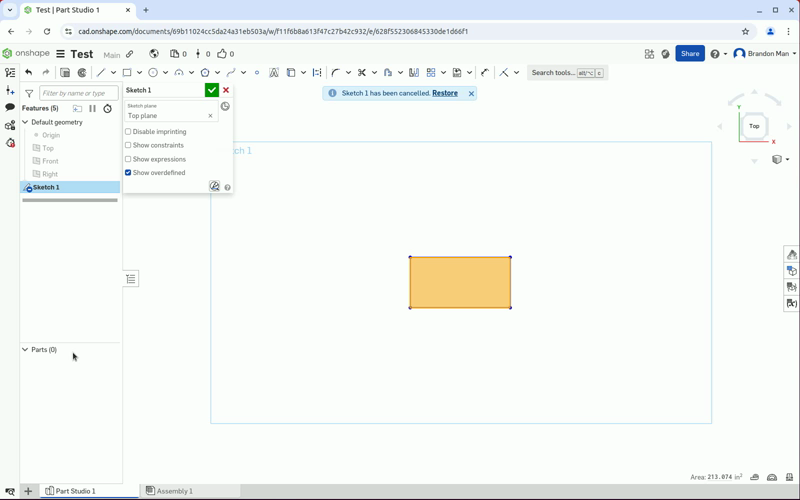
key(shift+e)
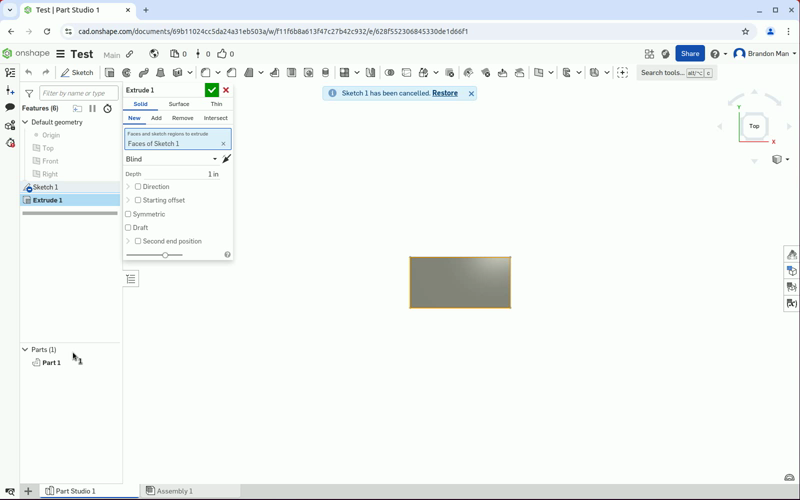
mouse_move(143, 106)
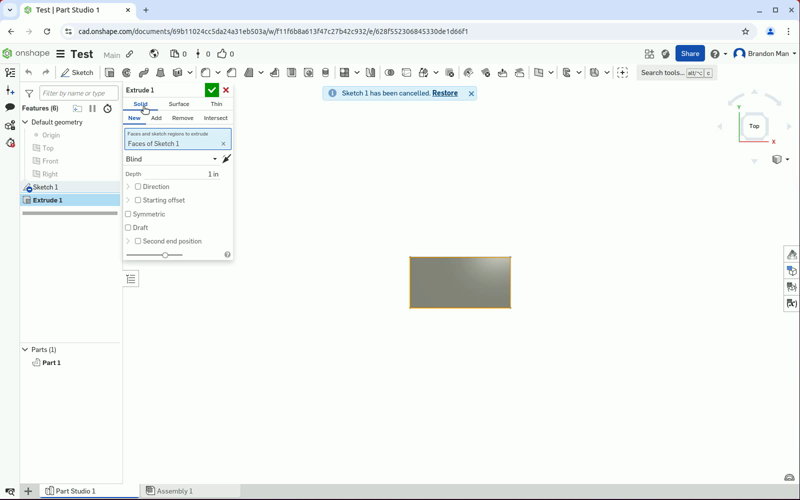
click(143, 106)
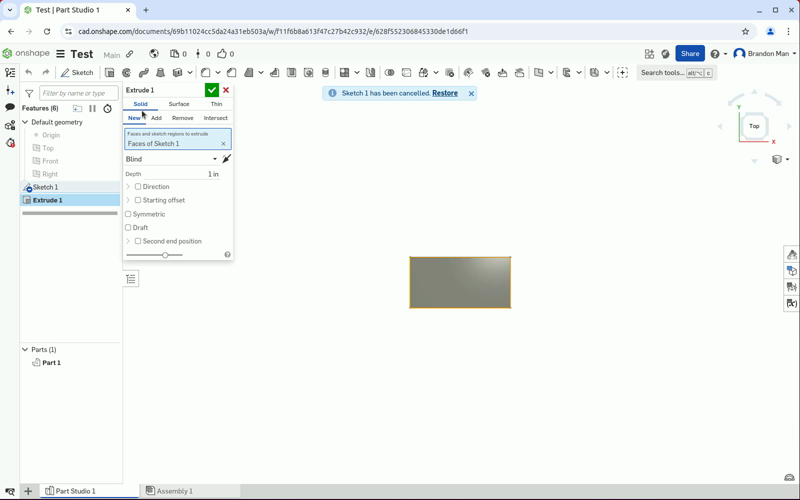
mouse_move(137, 120)
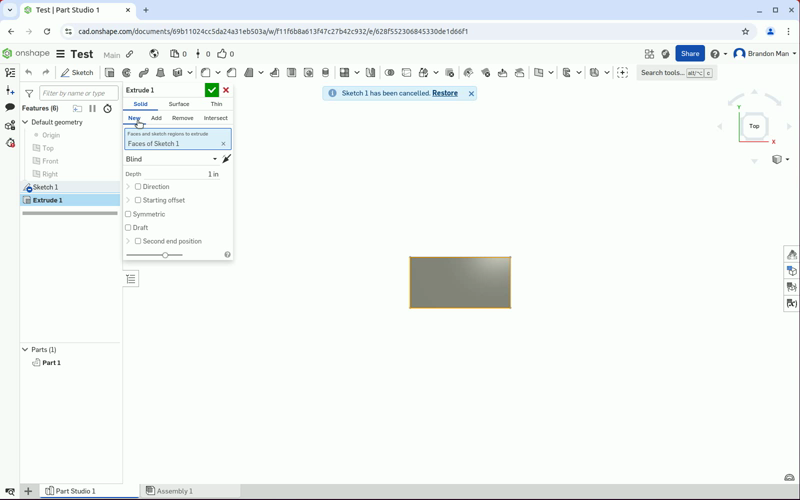
click(137, 120)
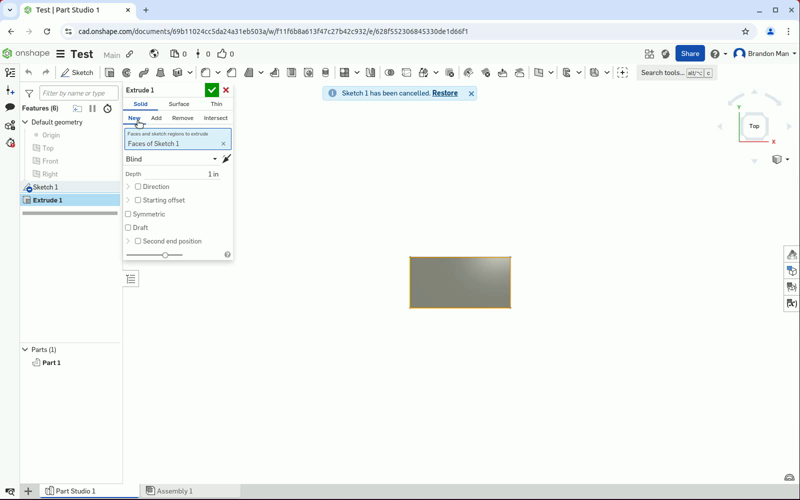
key(tab, 4)
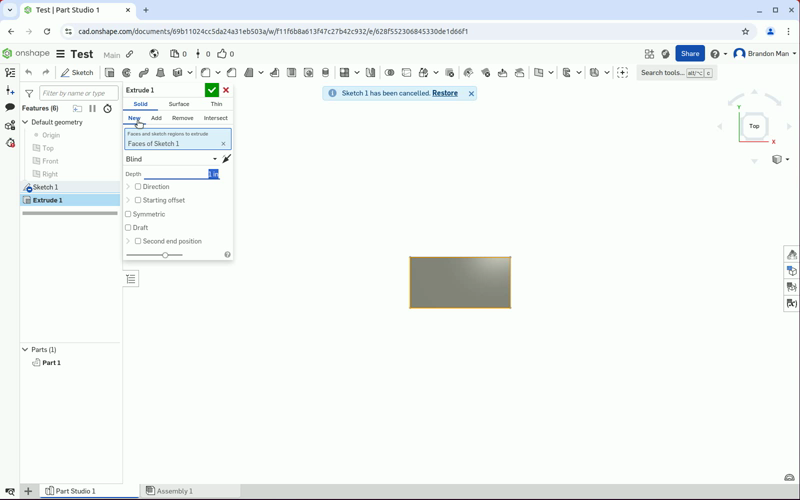
text(2.648)
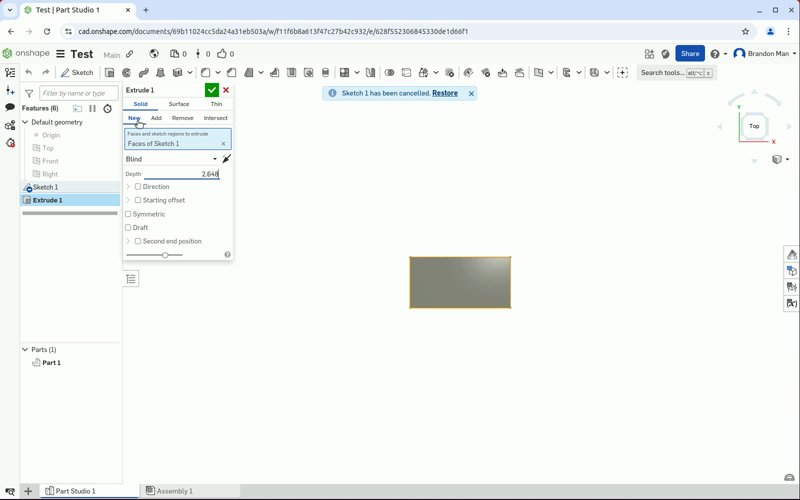
key(enter)
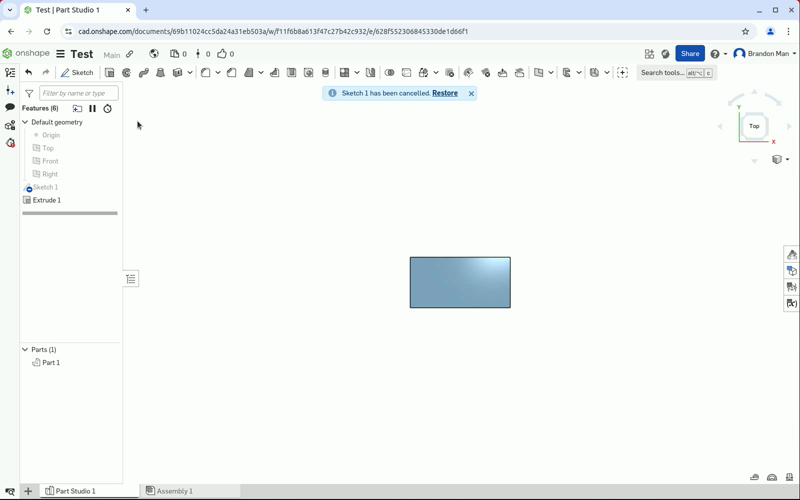
key(shift+h)
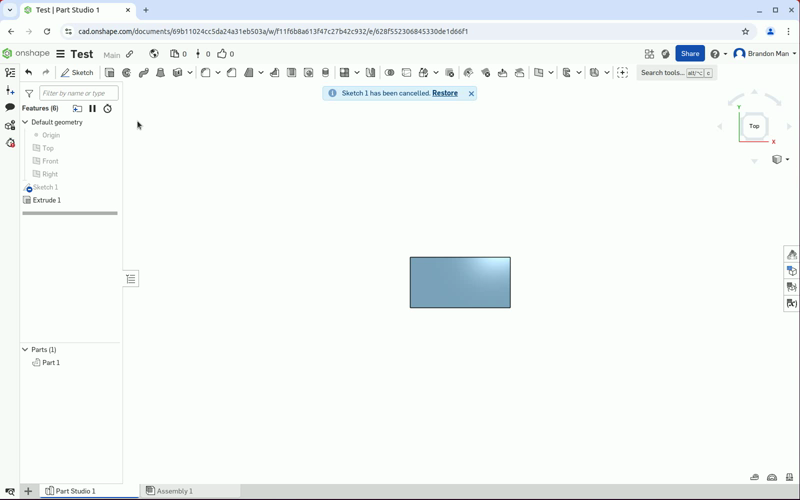
key(shift+h)
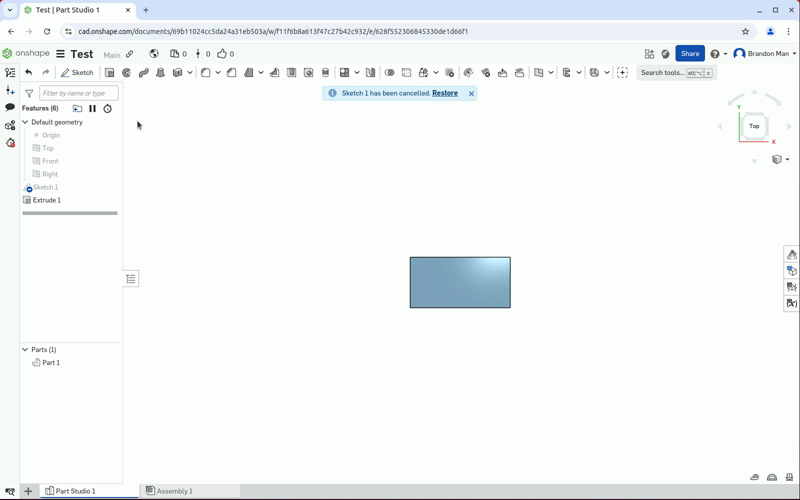
mouse_move(73, 189)
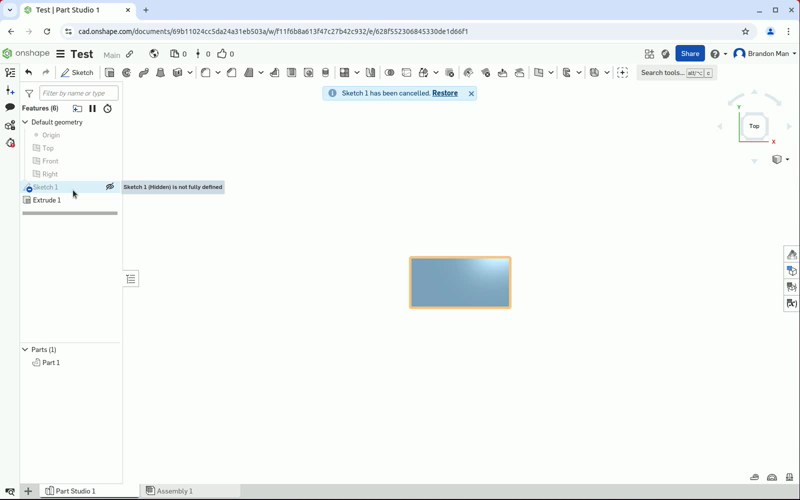
click(73, 189)
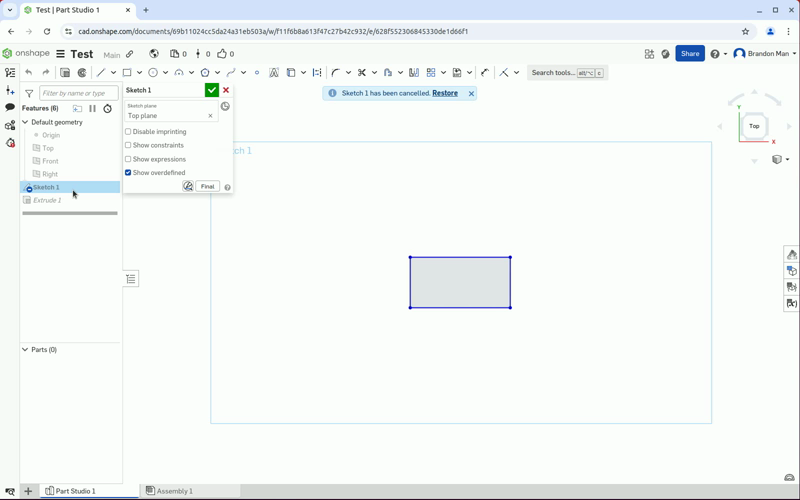
mouse_move(229, 92)
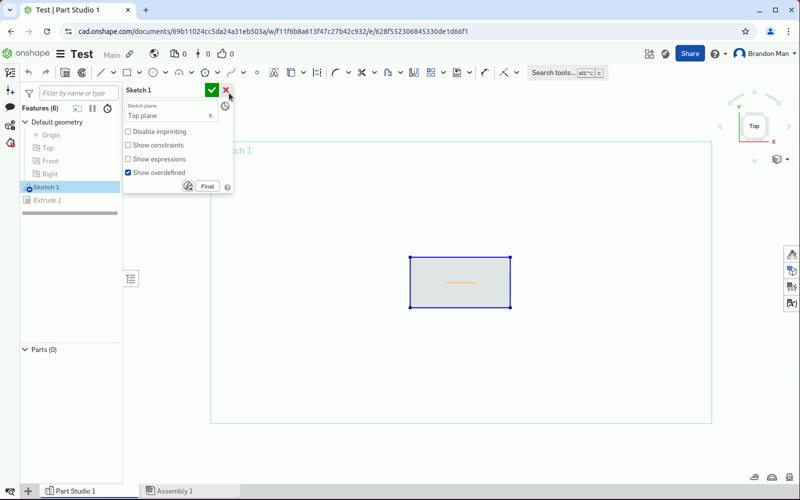
click(229, 92)
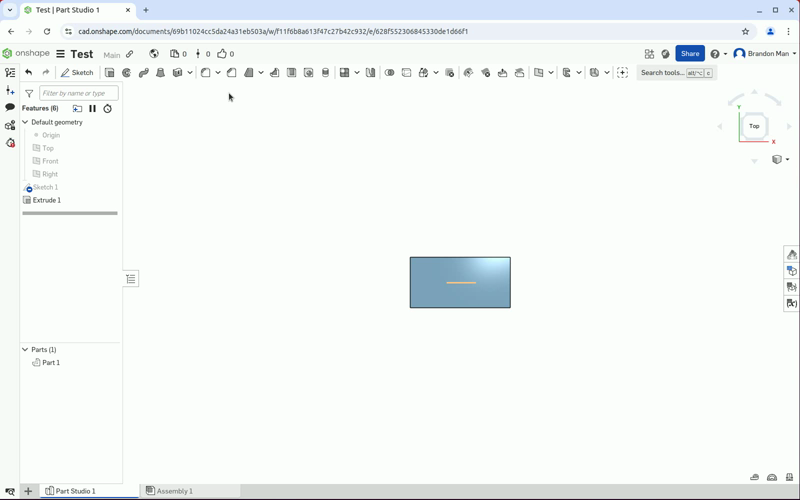
mouse_move(541, 75)
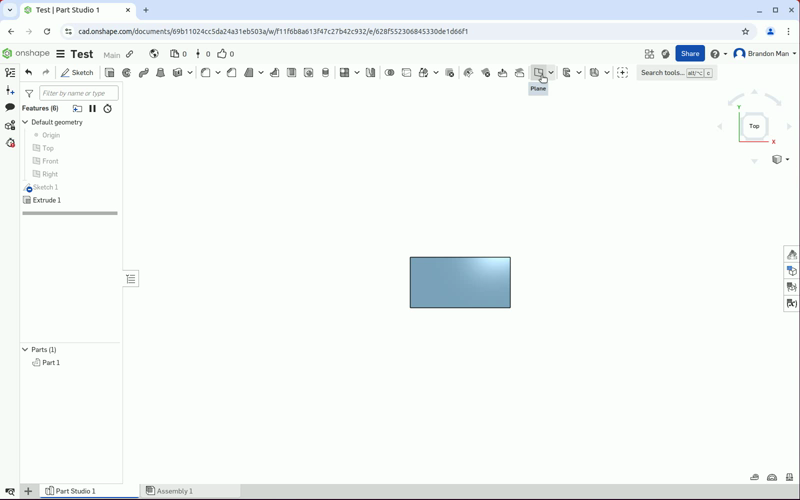
click(541, 75)
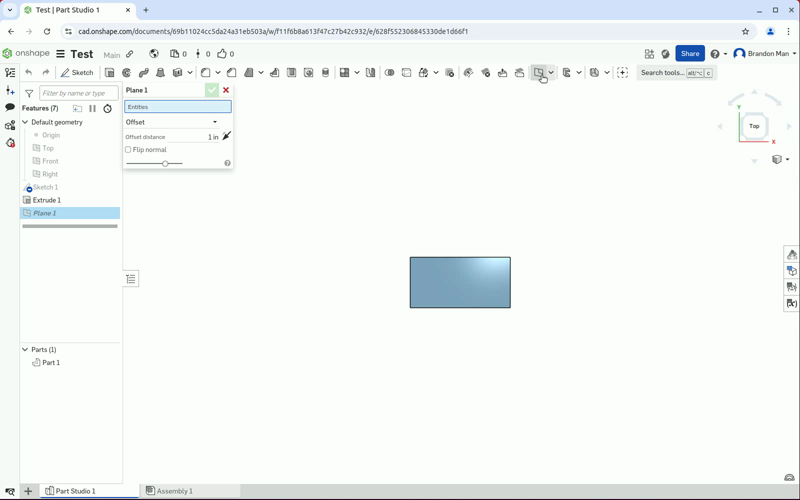
mouse_move(73, 150)
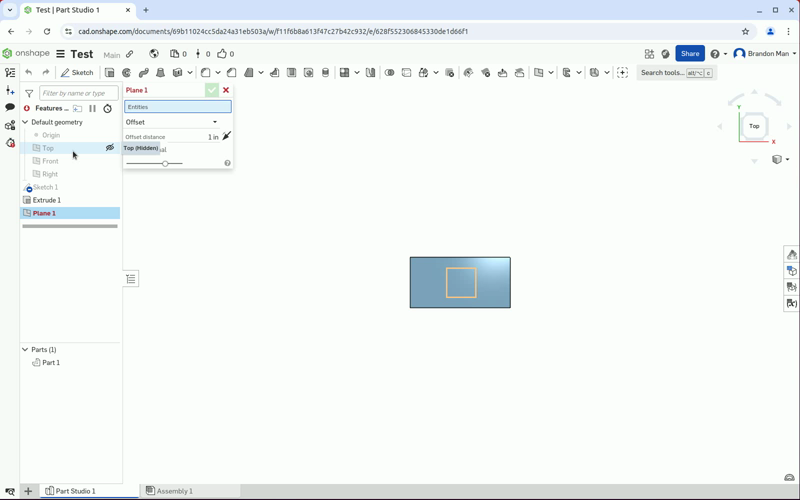
click(73, 150)
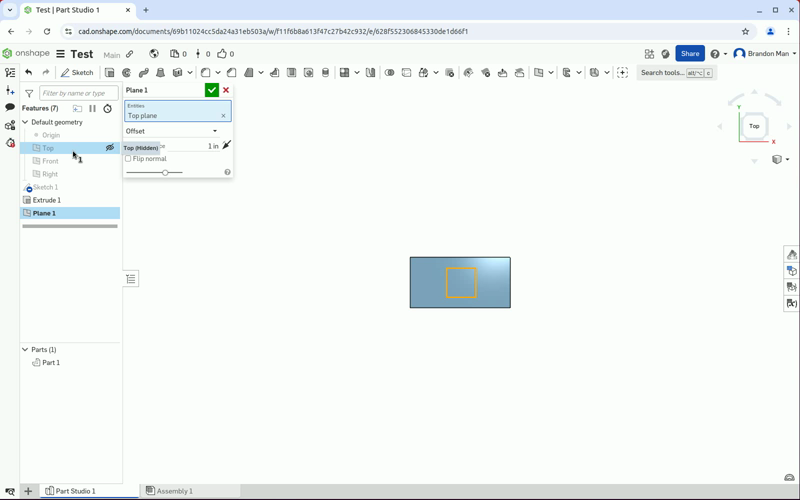
key(tab, 2)
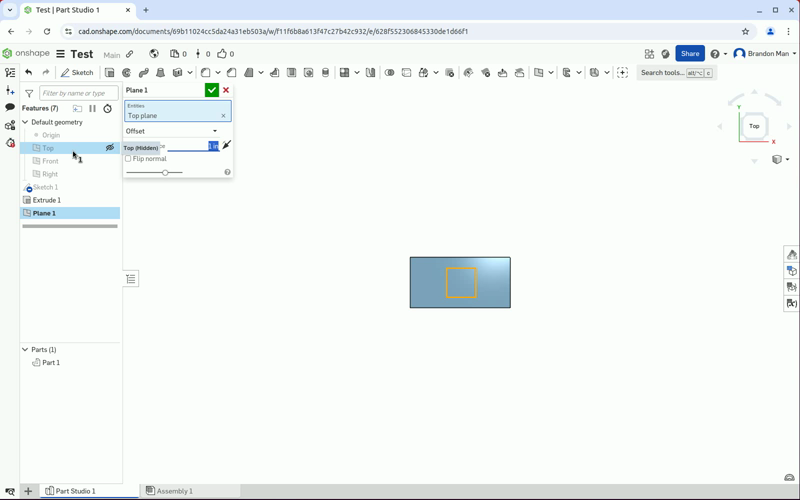
text(2.65)
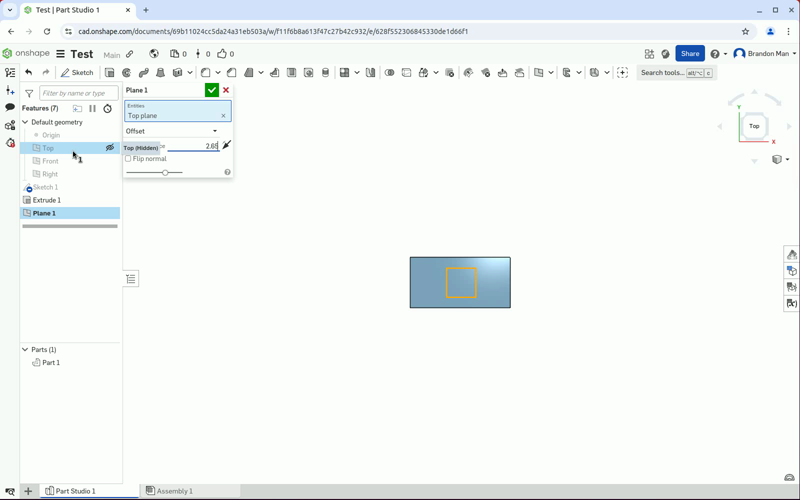
key(enter, 2)
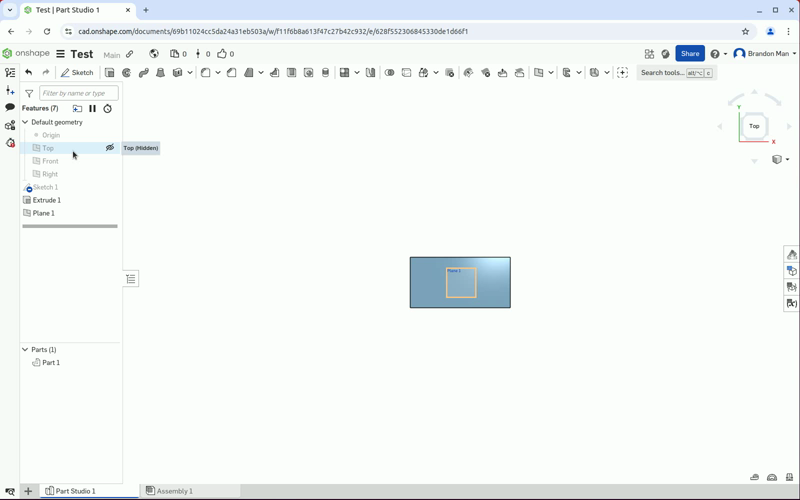
key(shift+s)
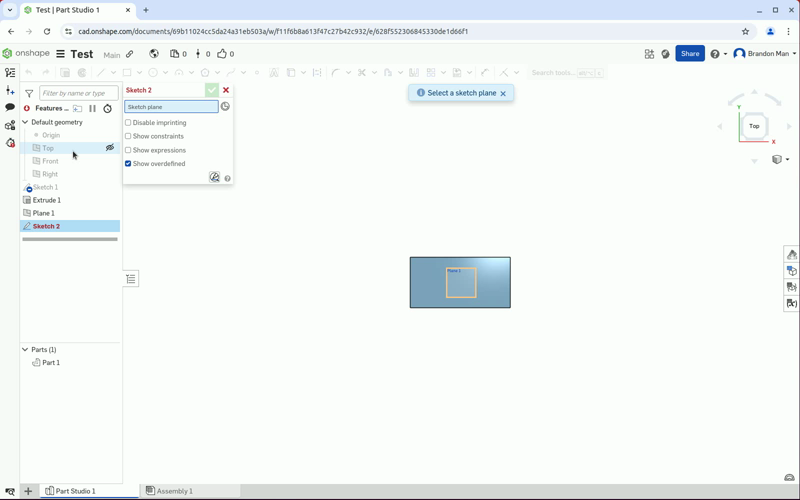
mouse_move(73, 215)
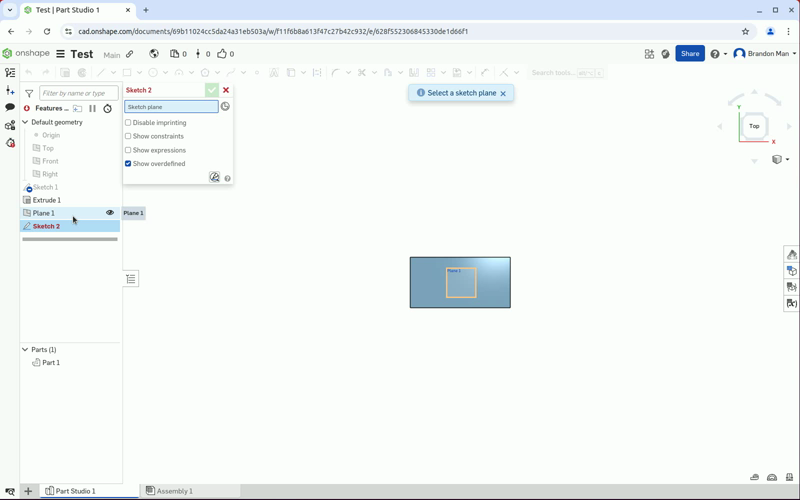
click(73, 215)
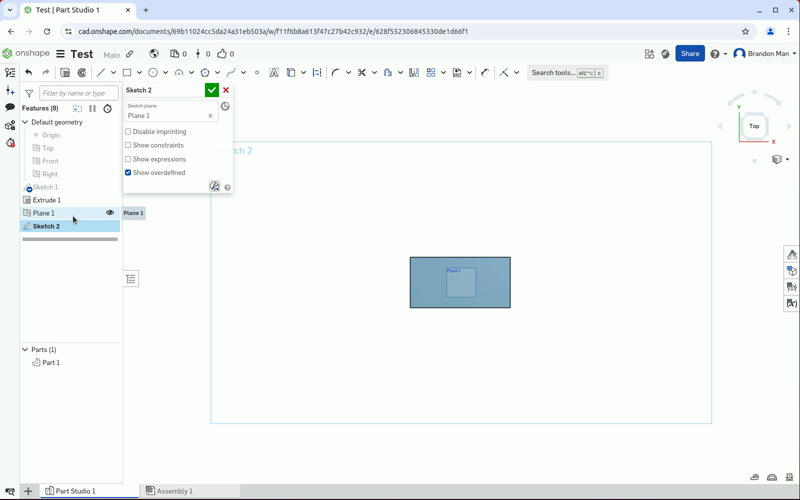
mouse_move(73, 352)
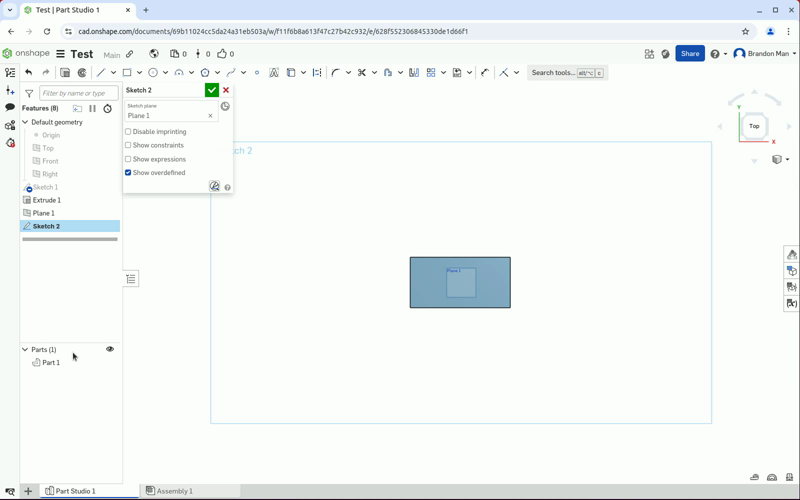
key(y)
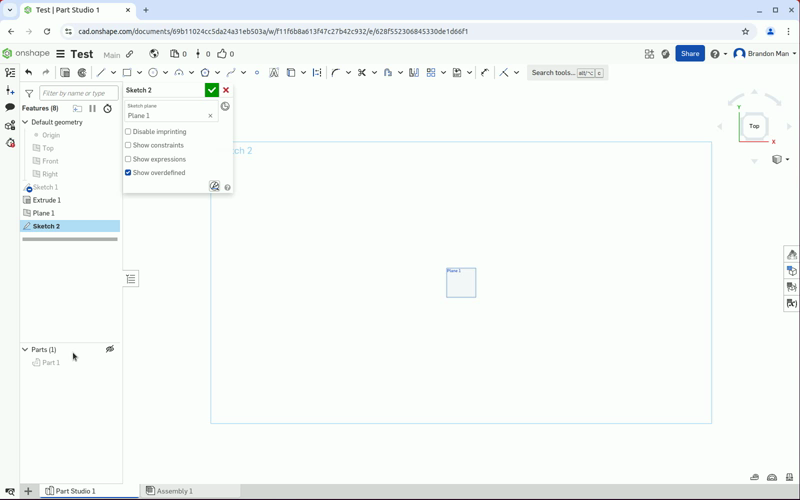
key(l)
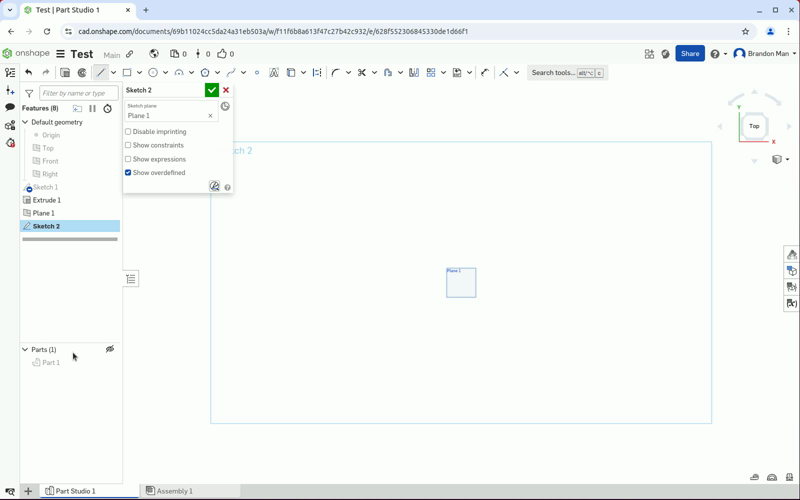
key_down(shift)
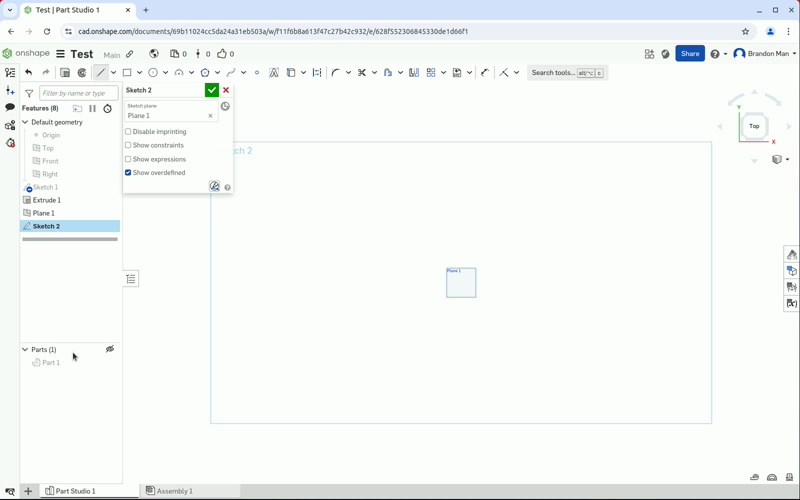
mouse_move(498, 307)
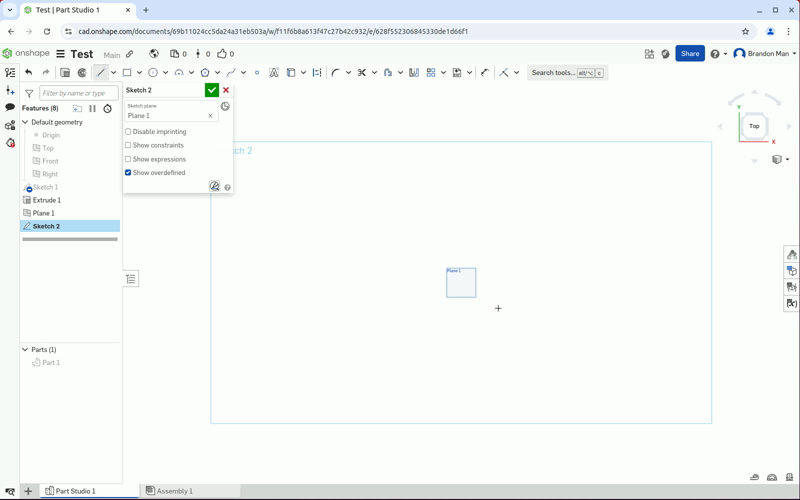
click(498, 307)
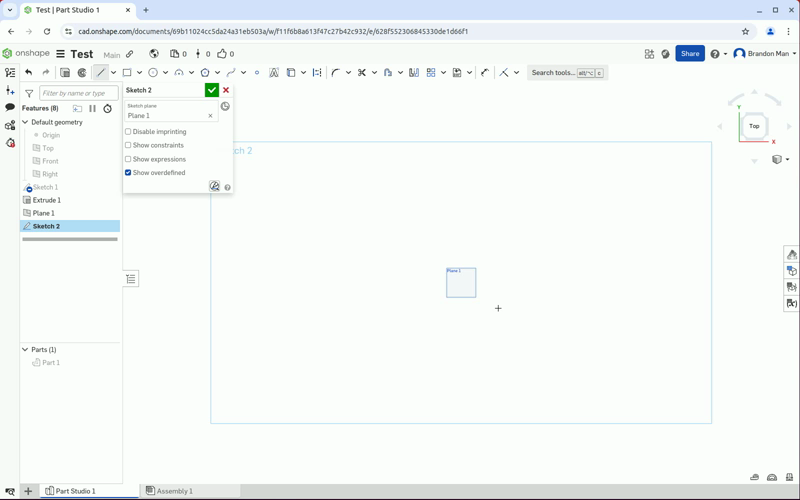
key_up(shift)
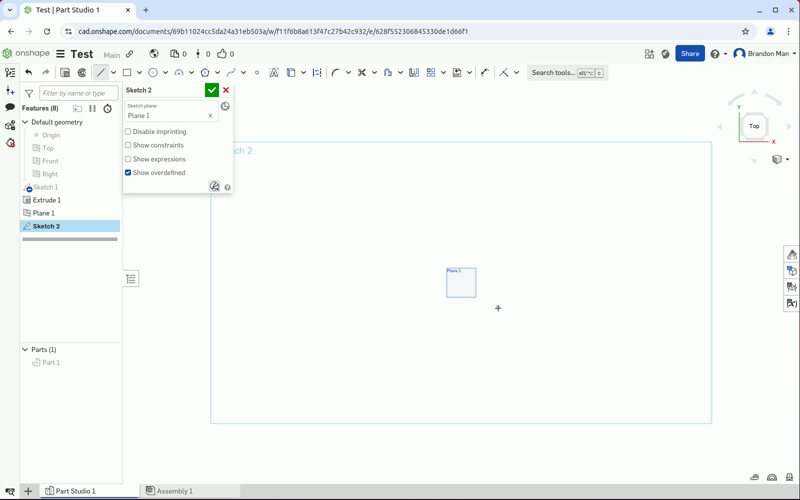
key_down(shift)
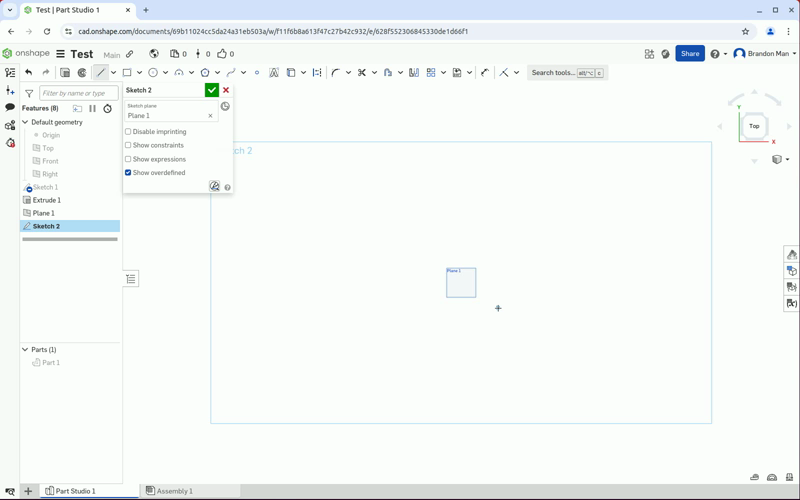
mouse_move(528, 307)
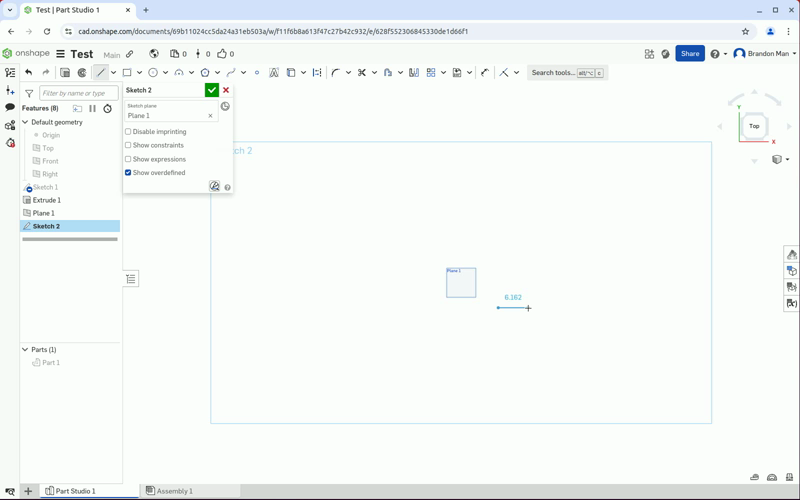
mouse_move(511, 307)
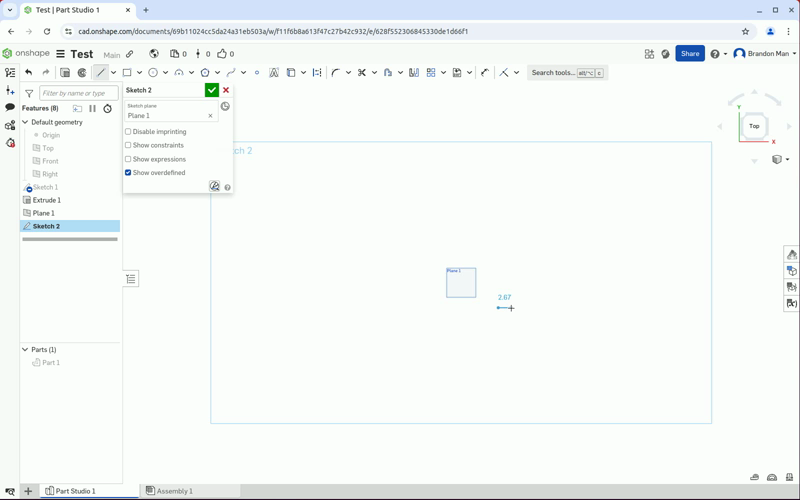
click(511, 307)
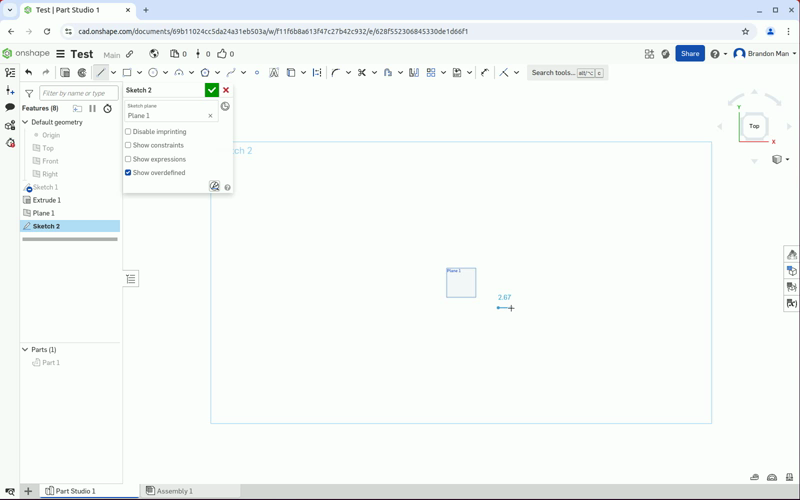
key_up(shift)
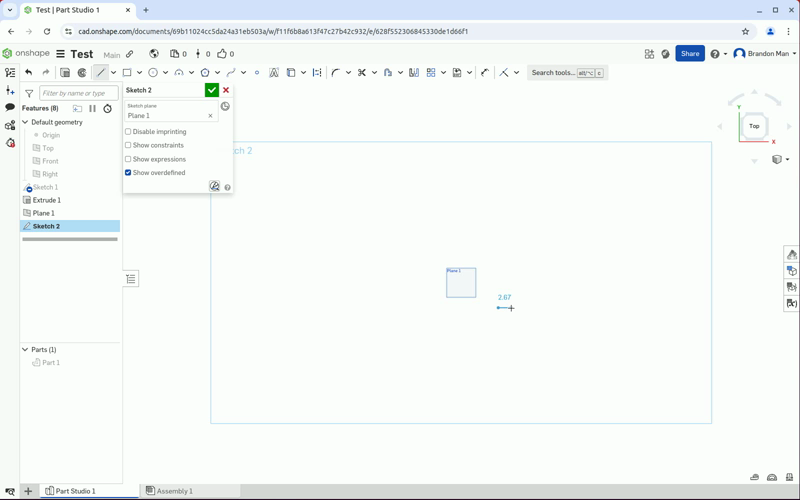
key_down(shift)
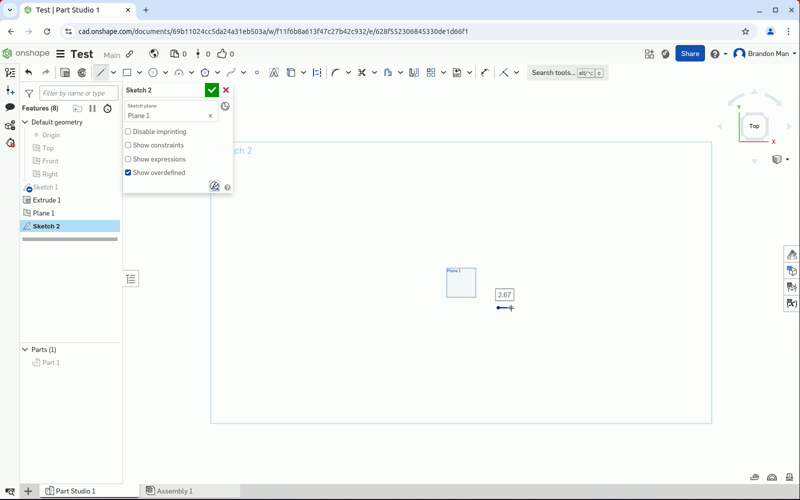
mouse_move(541, 307)
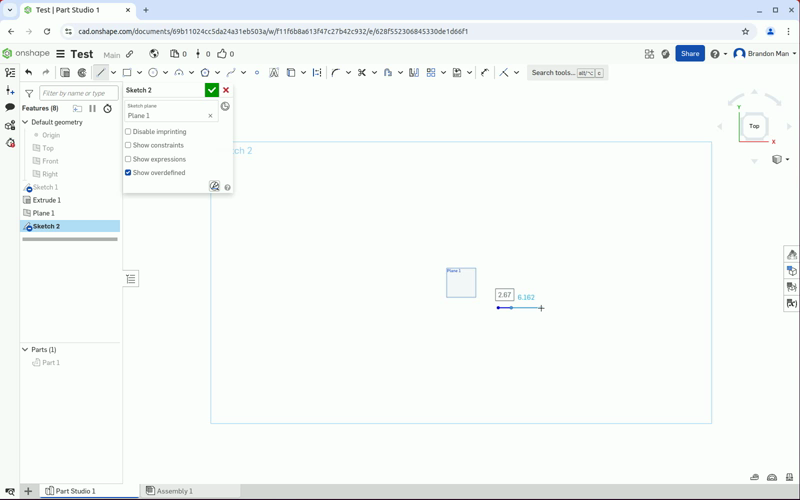
mouse_move(511, 256)
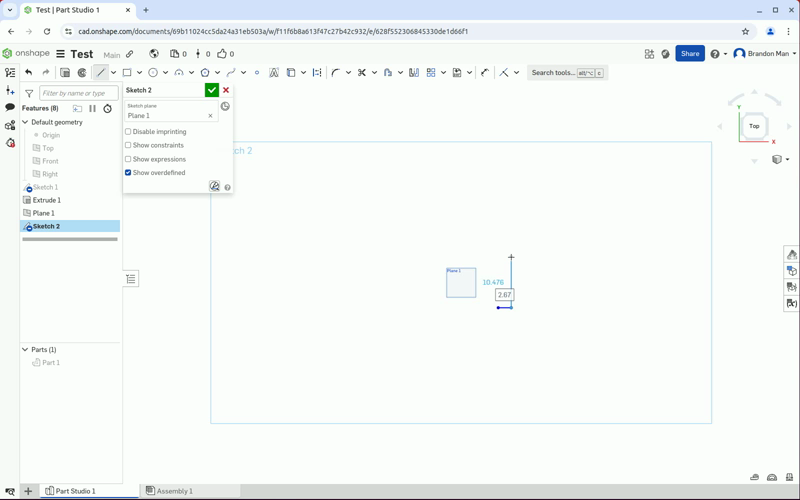
click(511, 256)
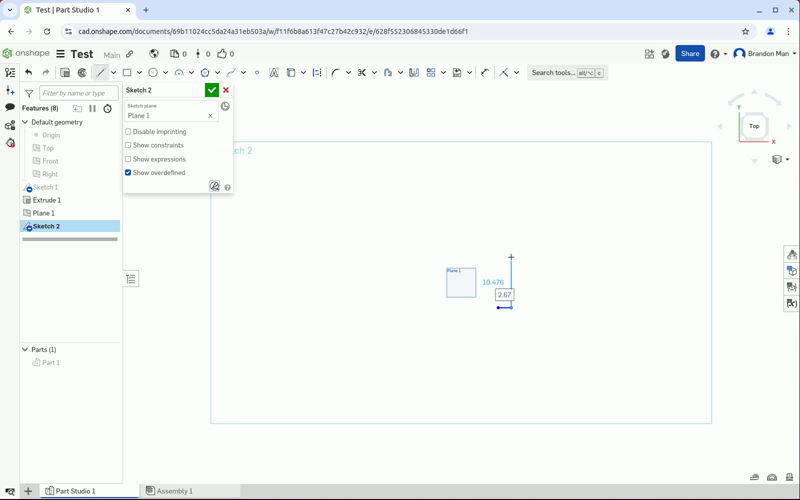
key_up(shift)
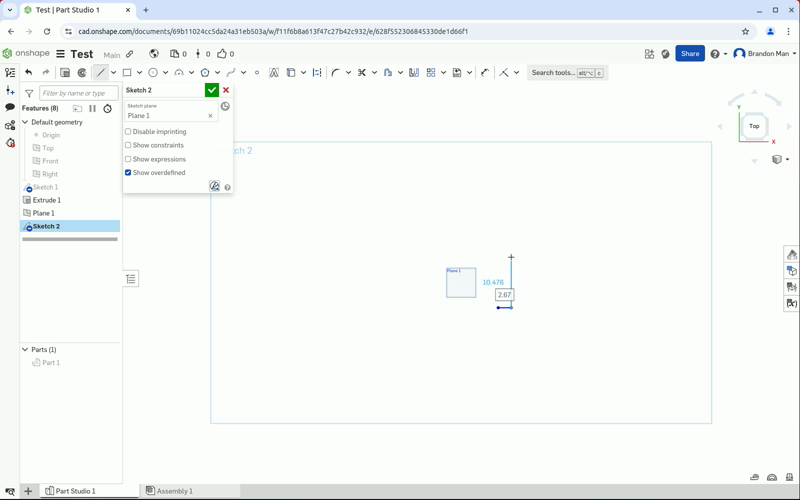
key_down(shift)
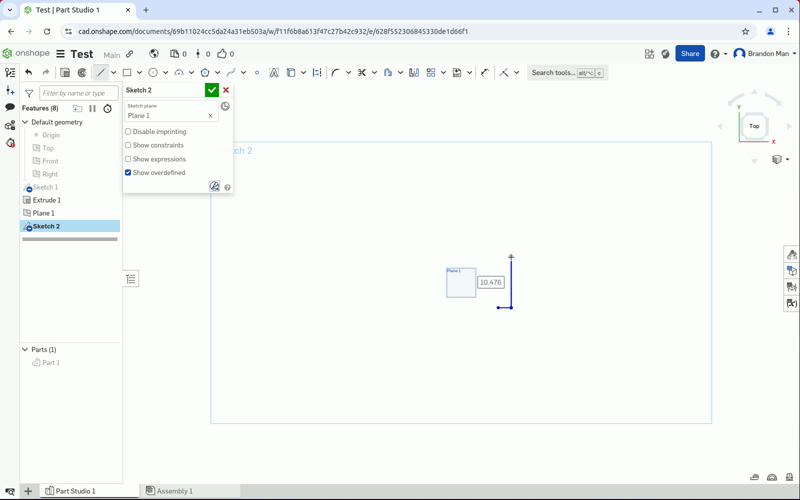
mouse_move(541, 256)
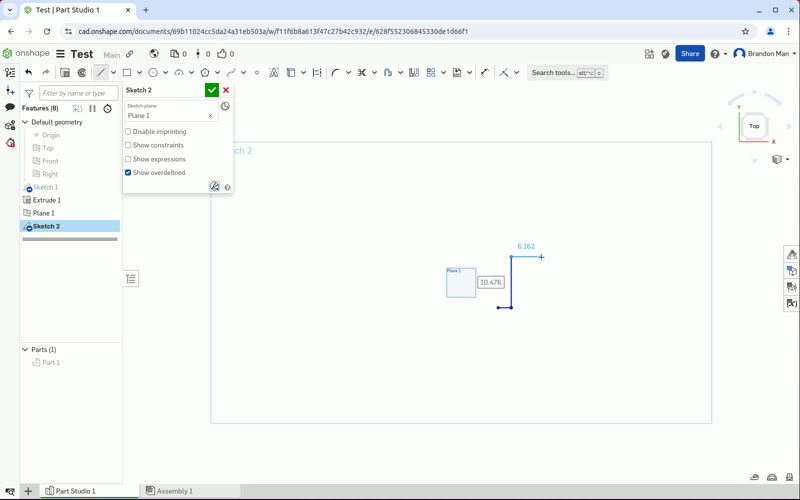
mouse_move(498, 256)
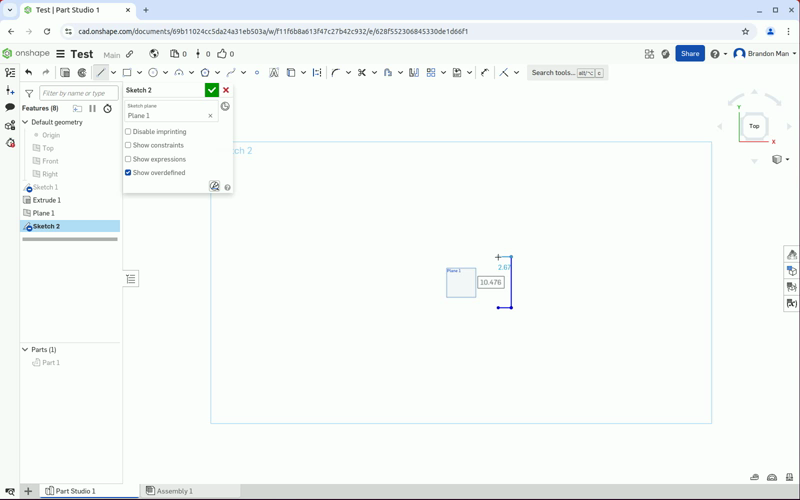
click(498, 256)
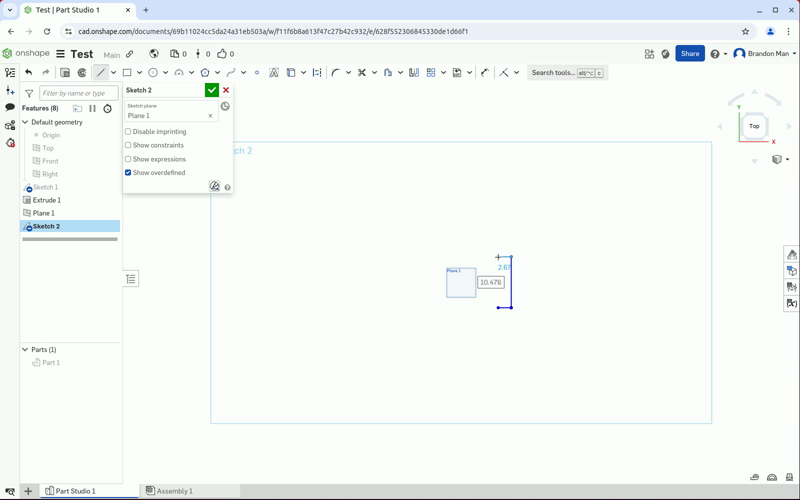
key_up(shift)
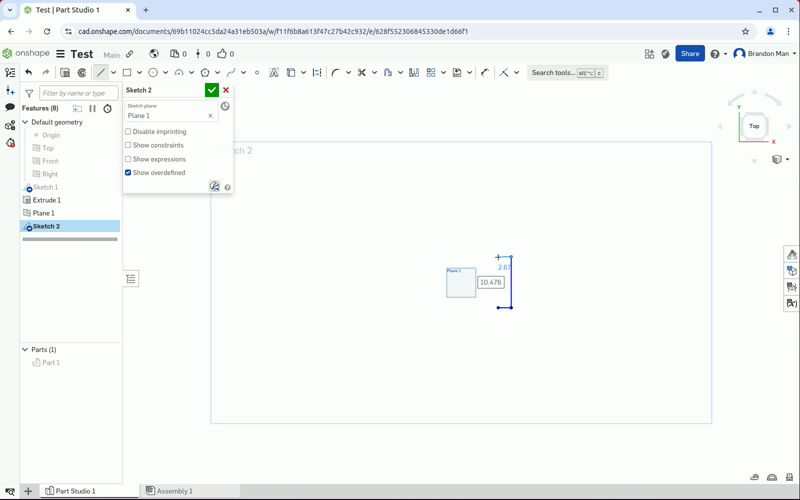
mouse_move(528, 256)
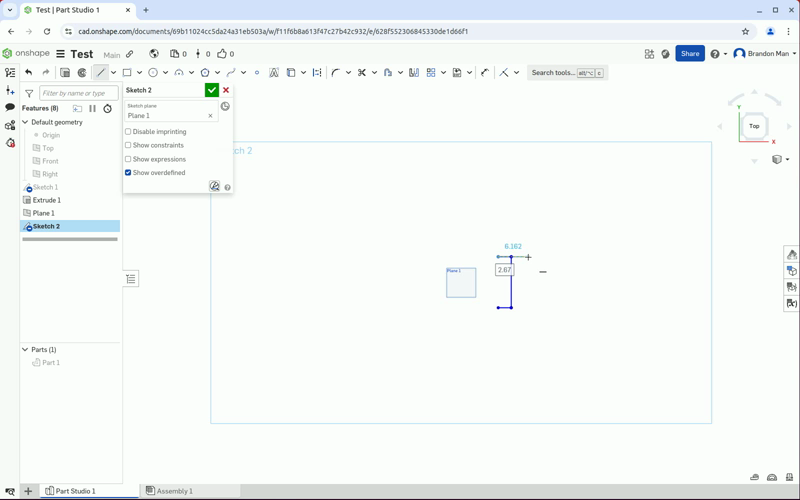
key_down(shift)
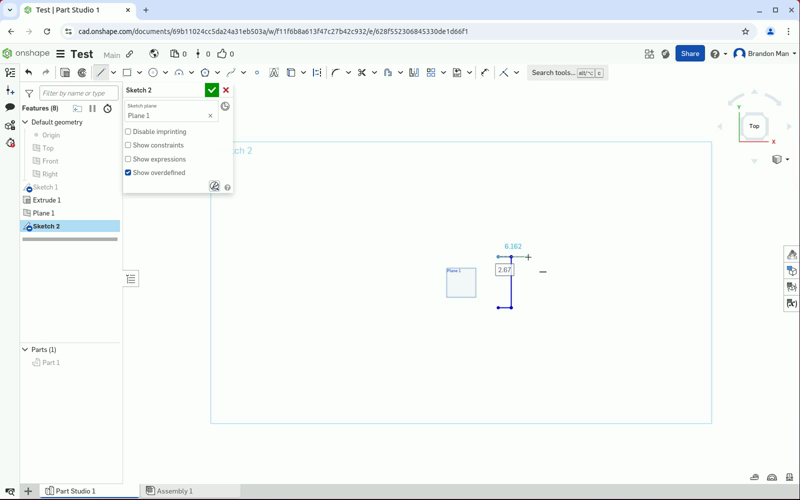
mouse_move(498, 307)
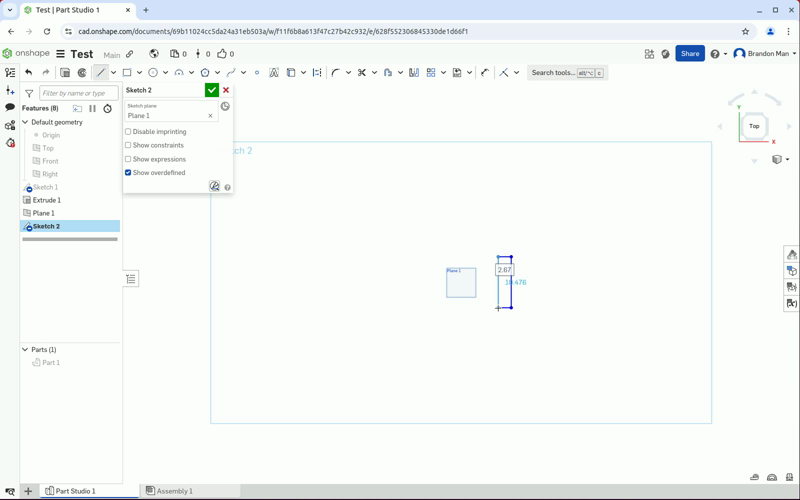
key_up(shift)
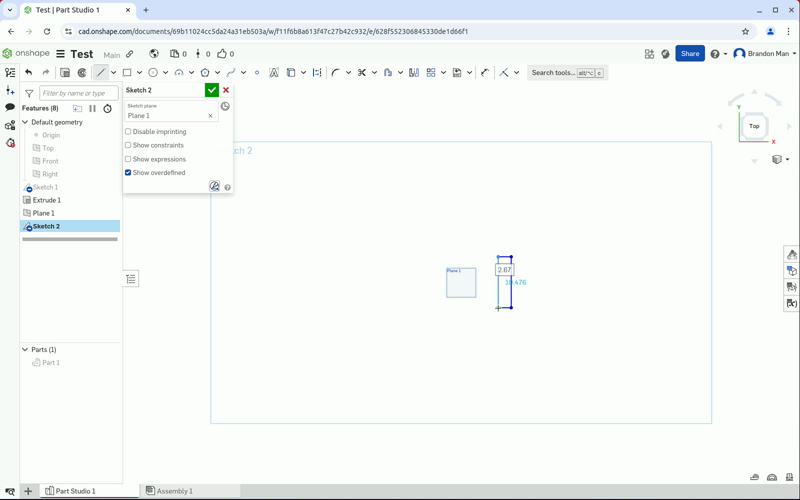
click(498, 307)
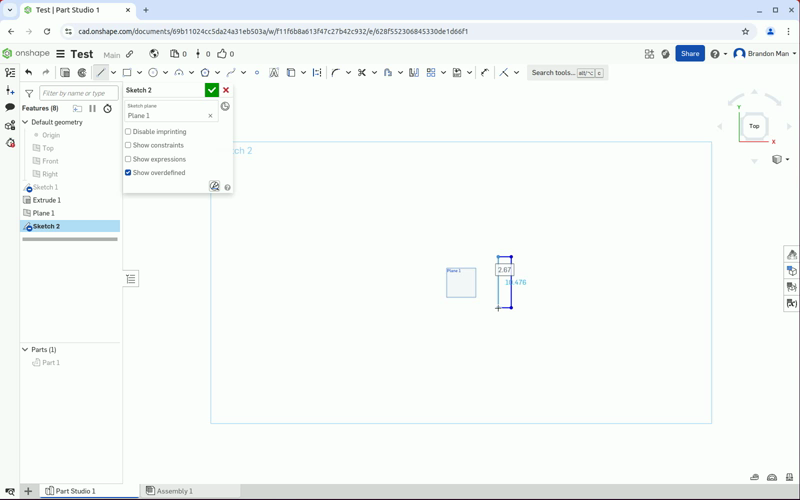
key(esc)
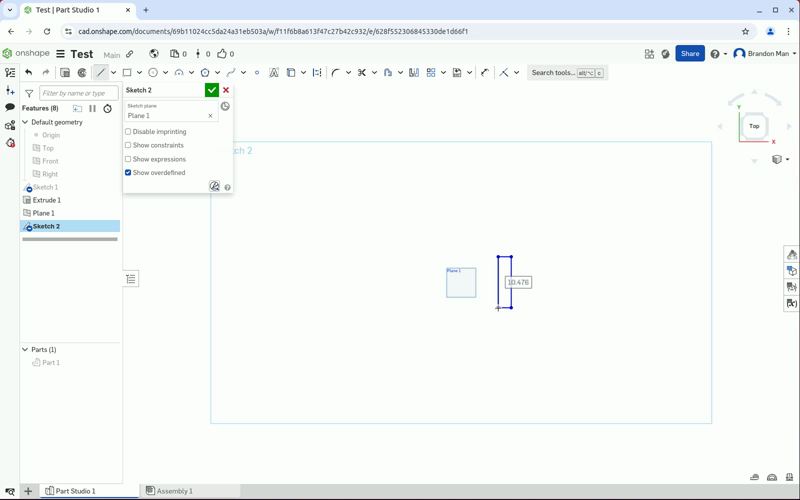
mouse_move(506, 273)
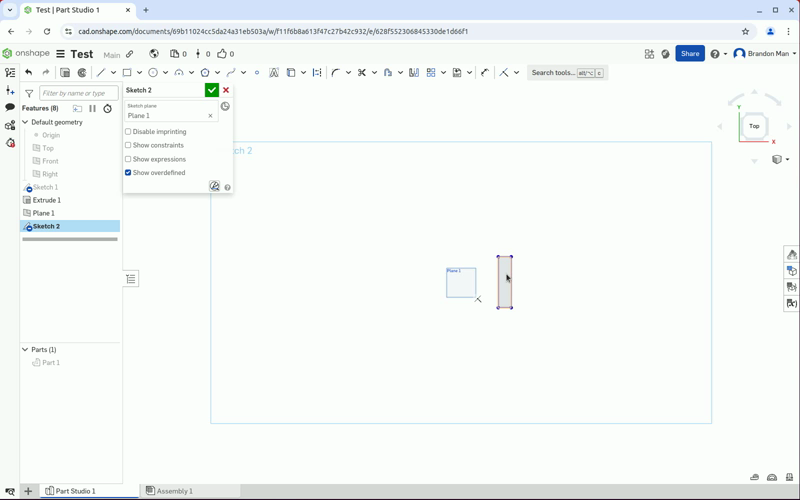
scroll(6)
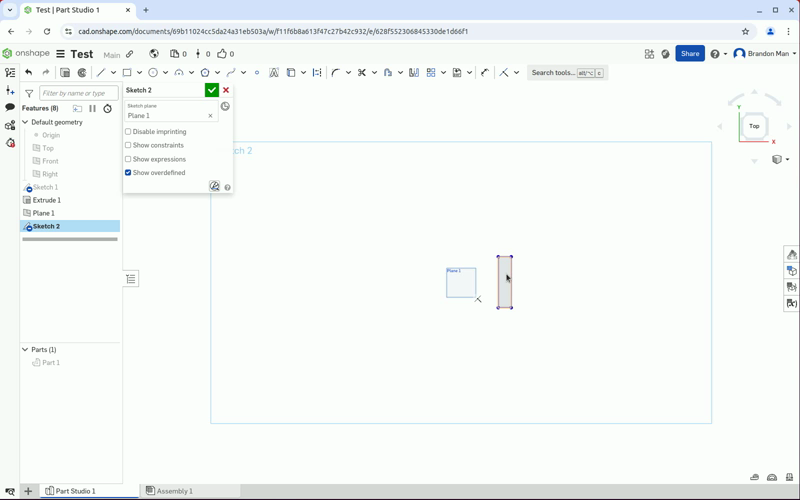
scroll(6)
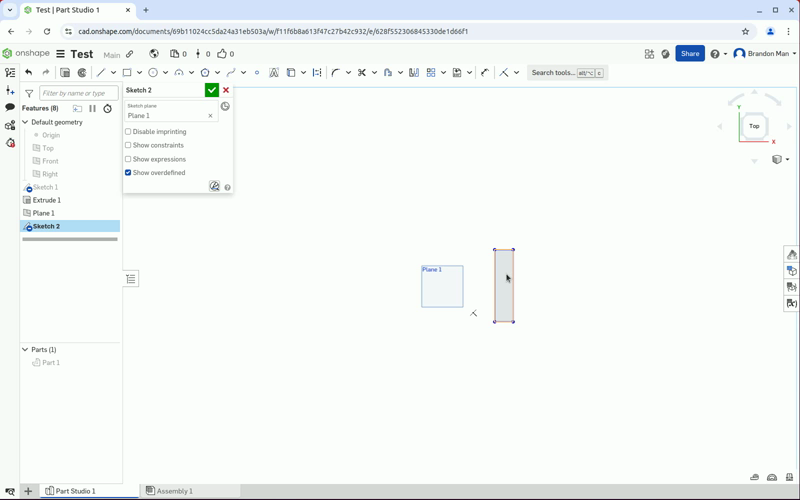
scroll(6)
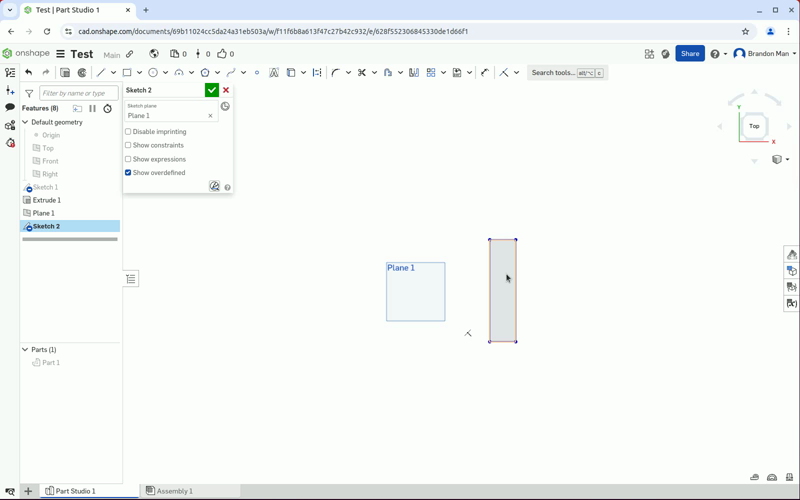
scroll(6)
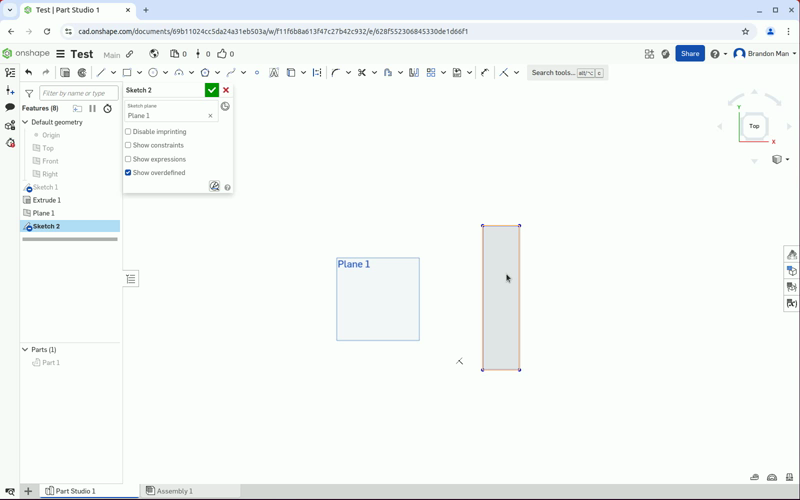
scroll(6)
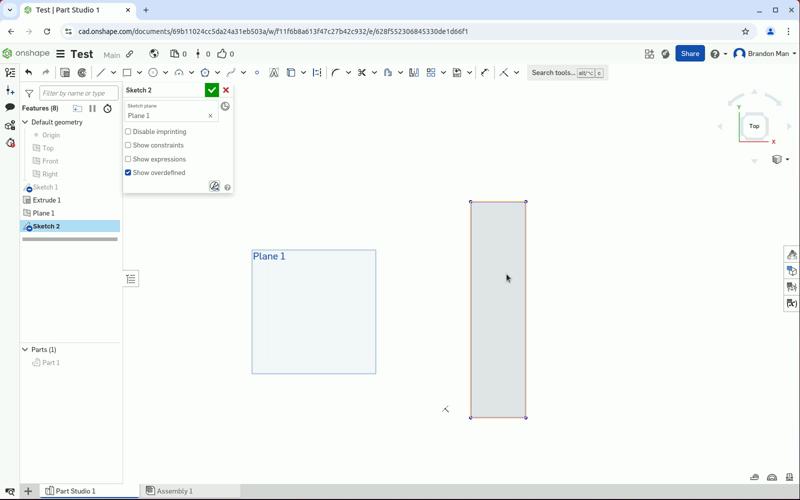
scroll(6)
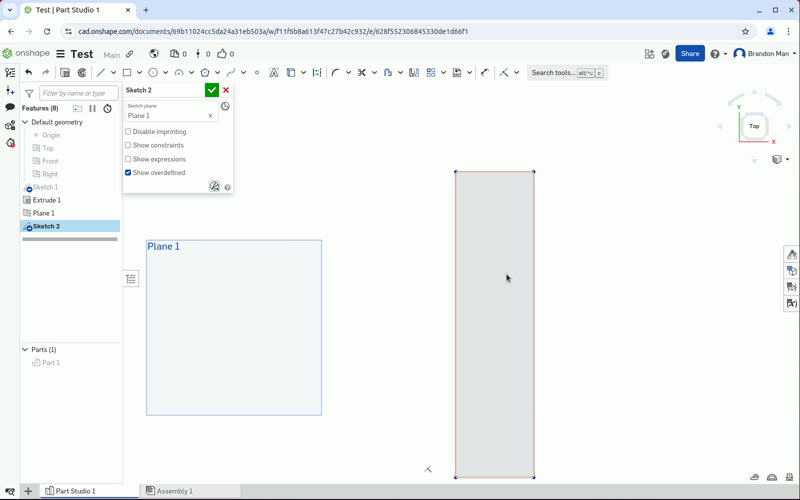
scroll(6)
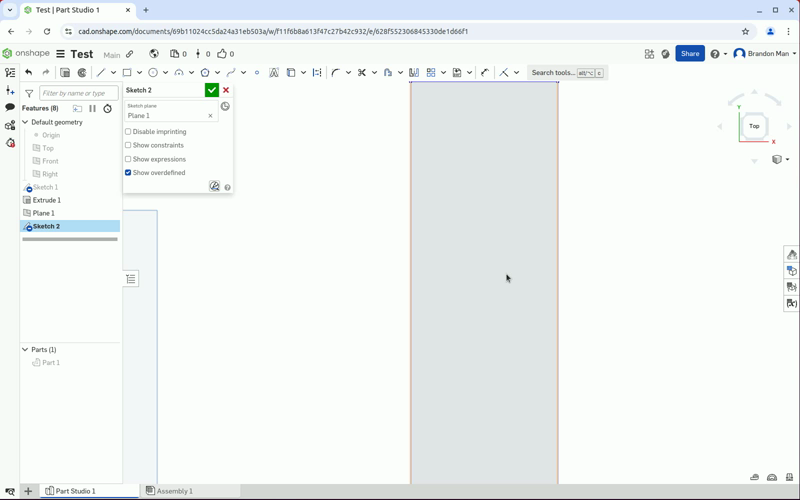
click(506, 273)
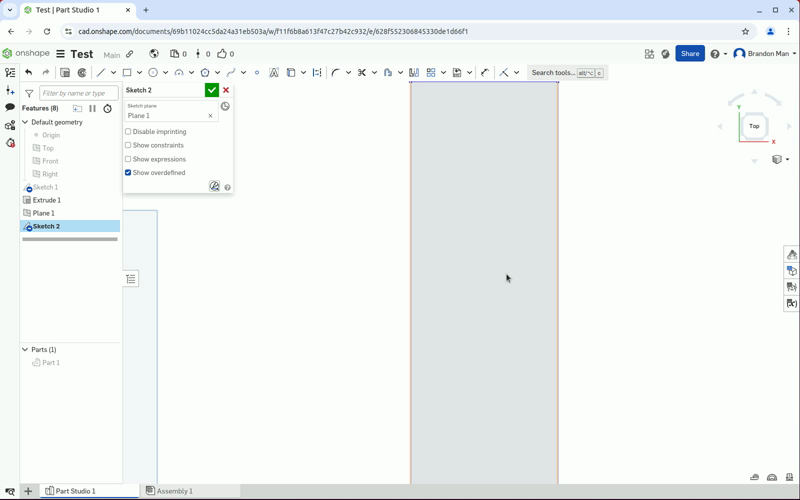
scroll(-6)
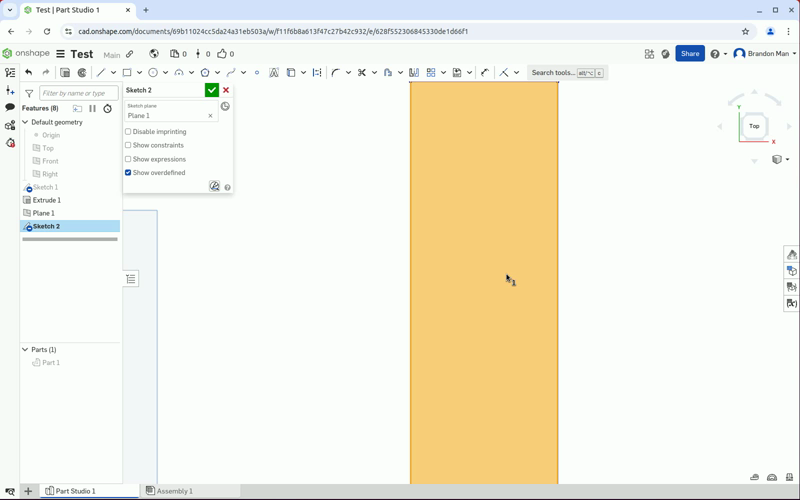
scroll(-6)
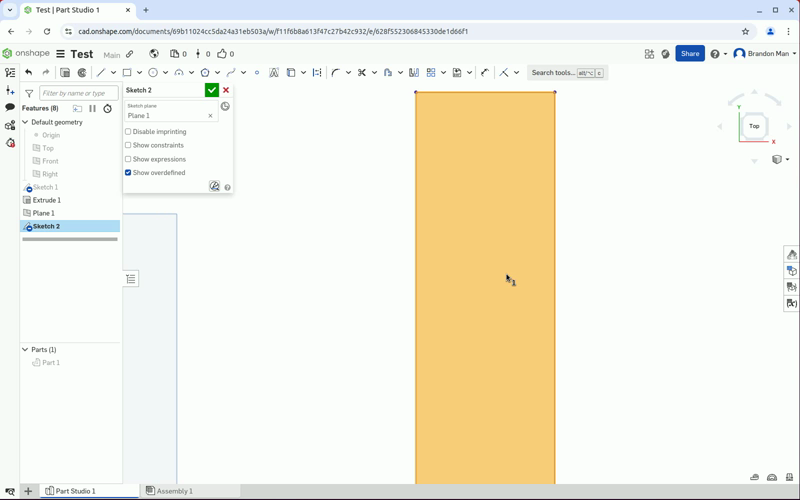
scroll(-6)
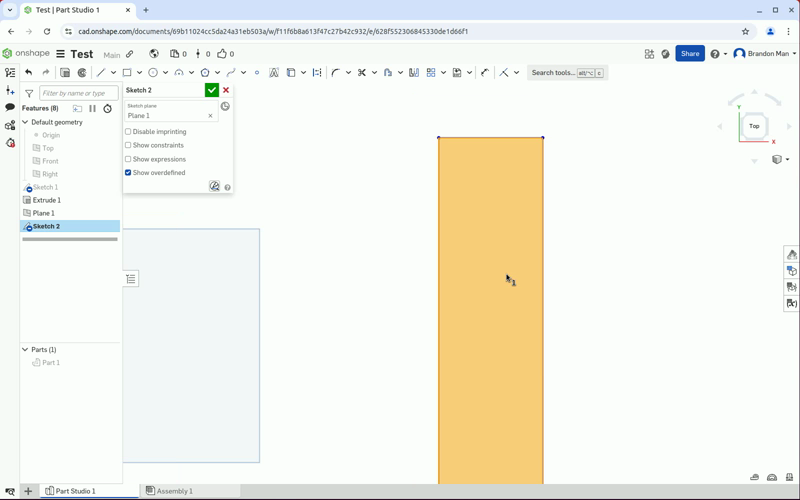
scroll(-6)
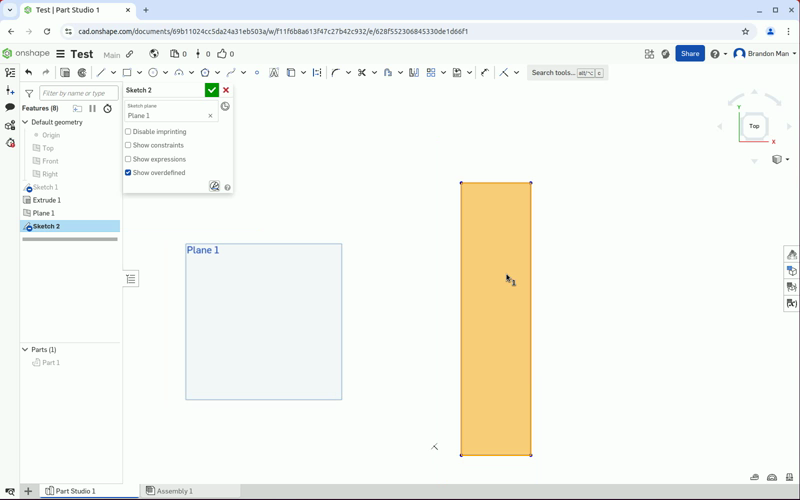
scroll(-6)
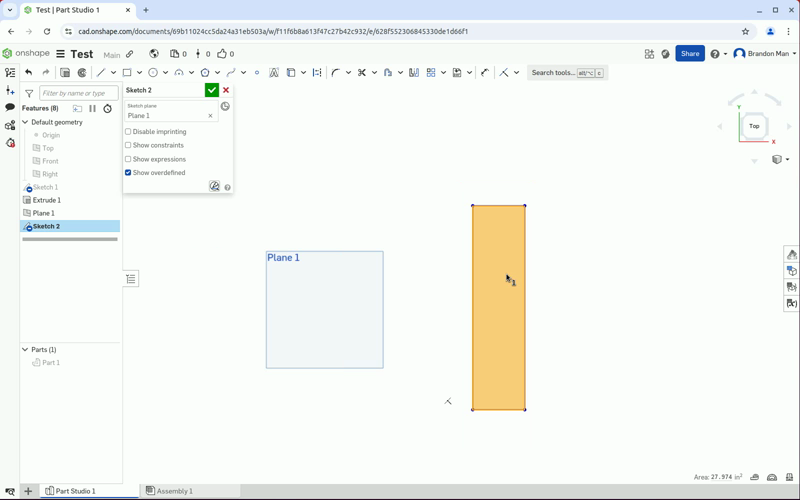
scroll(-6)
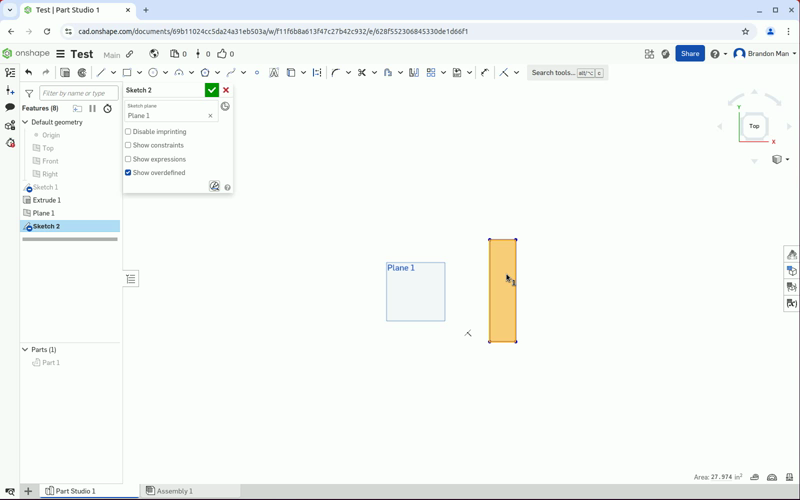
scroll(-6)
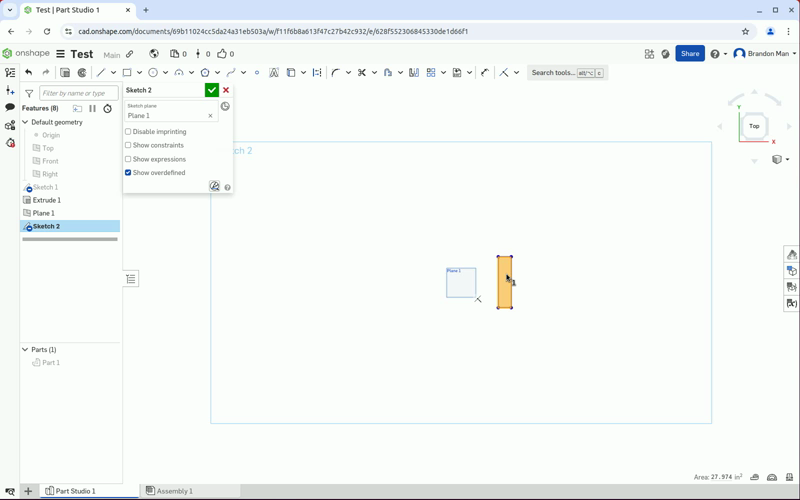
mouse_move(73, 352)
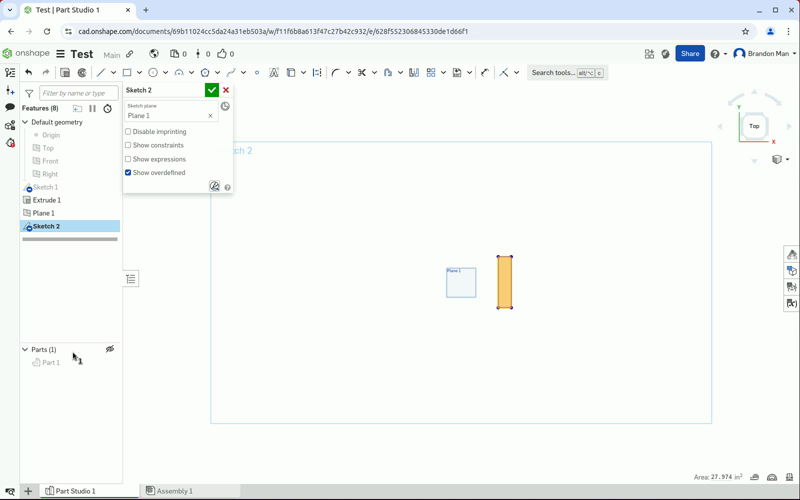
key(shift+y)
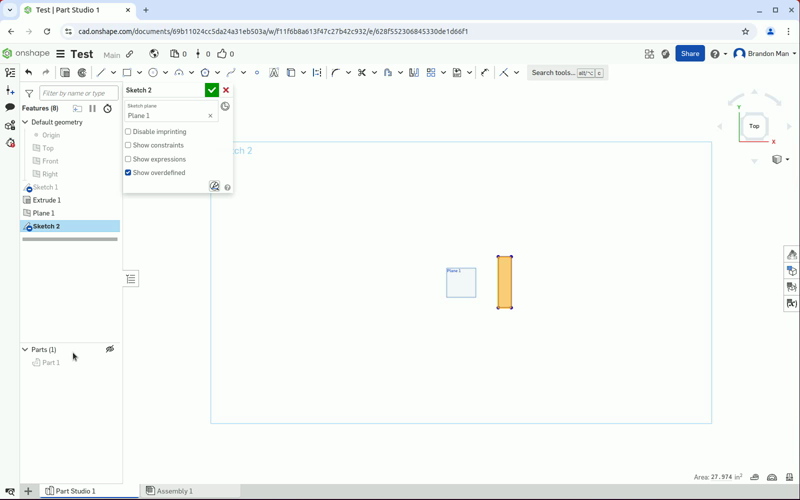
key(shift+e)
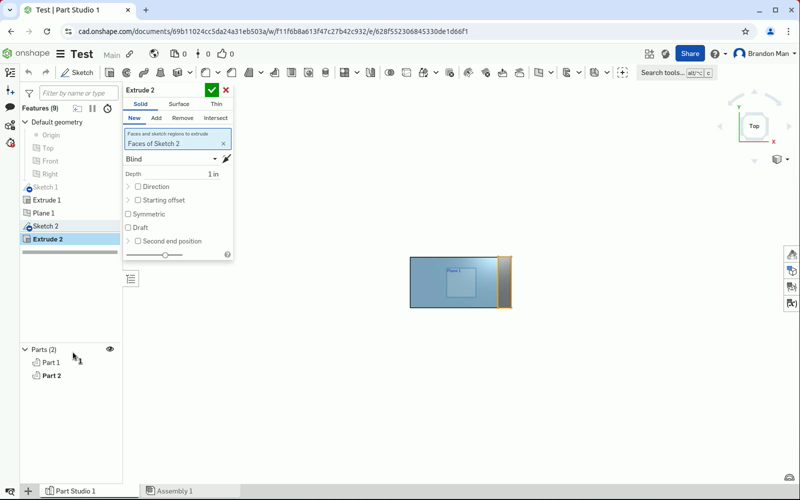
mouse_move(143, 106)
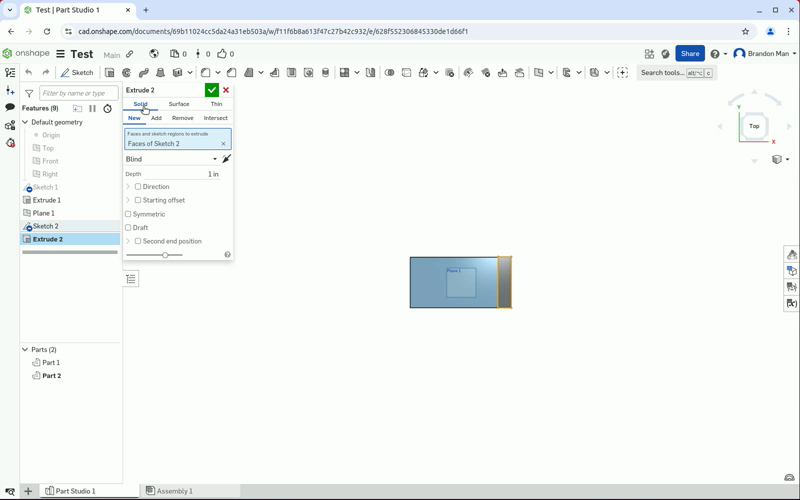
click(143, 106)
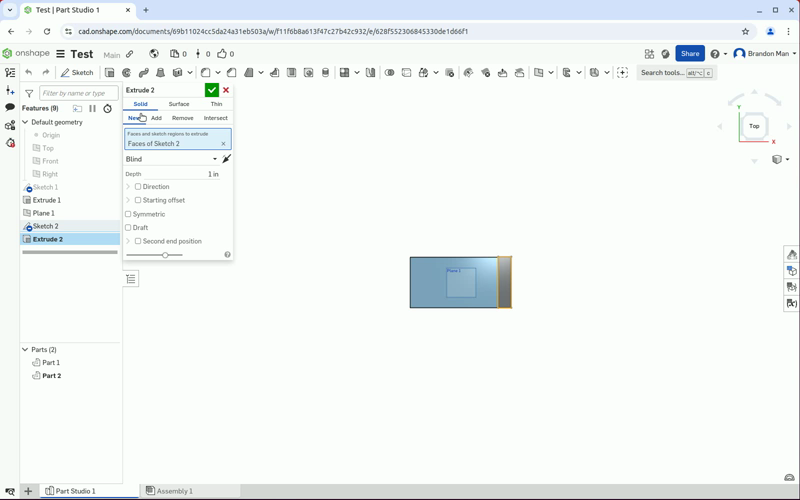
mouse_move(137, 120)
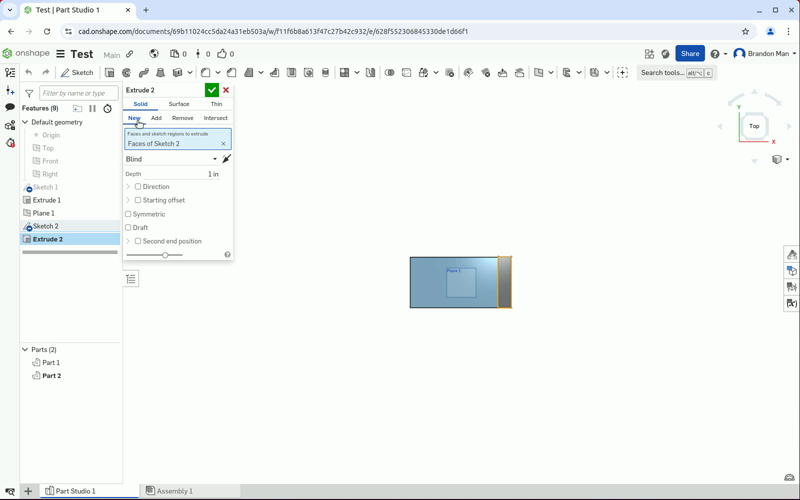
click(137, 120)
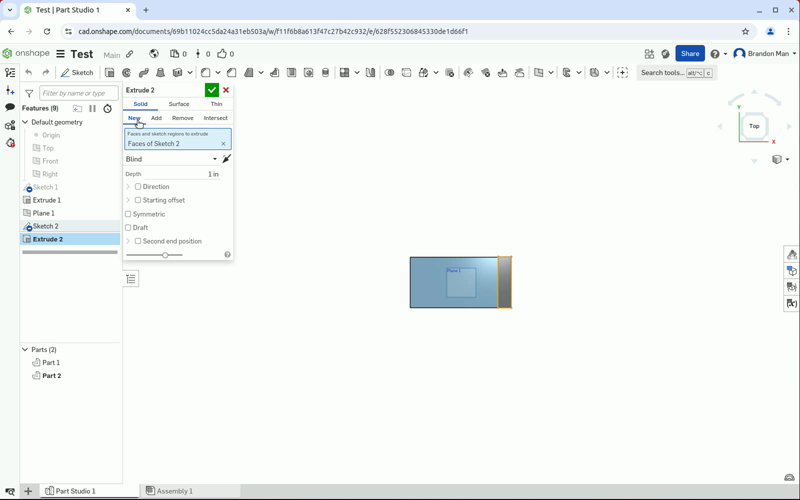
key(tab, 4)
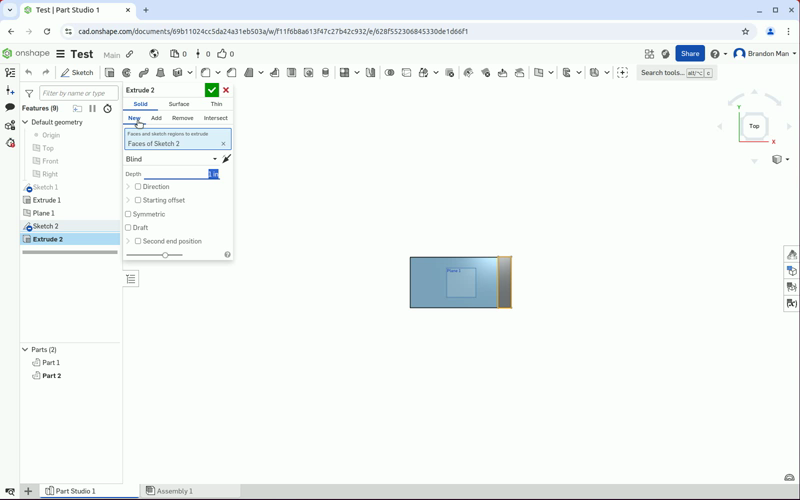
text(20.46)
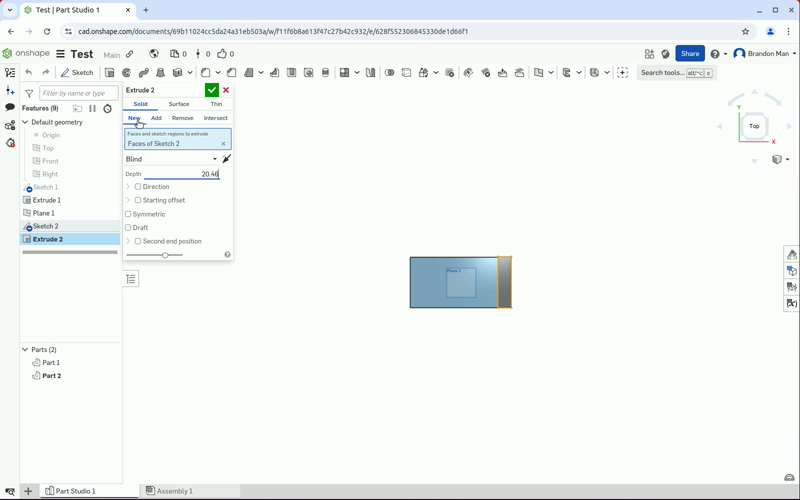
key(enter)
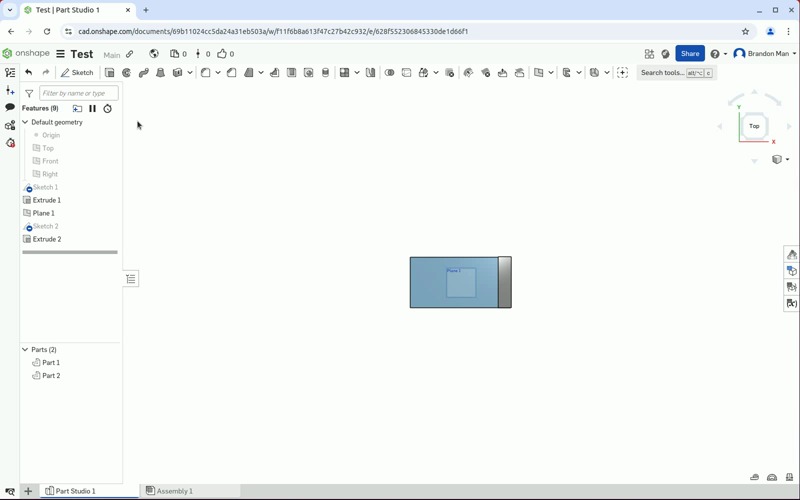
key(shift+h)
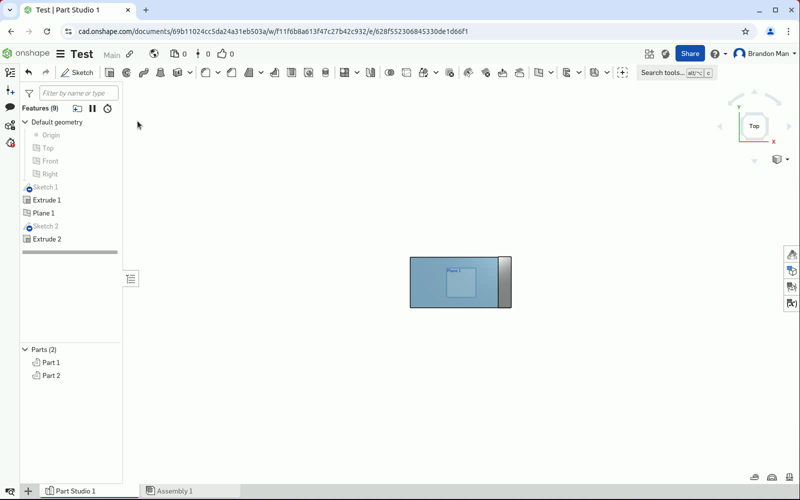
key(shift+h)
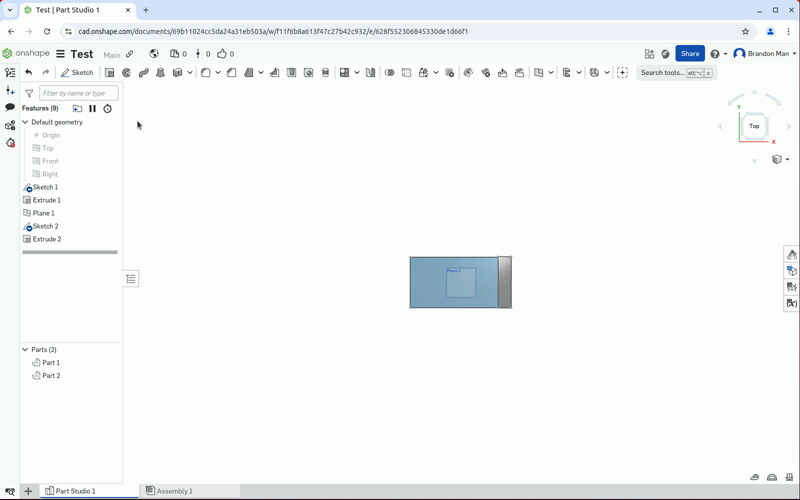
key(shift+7)
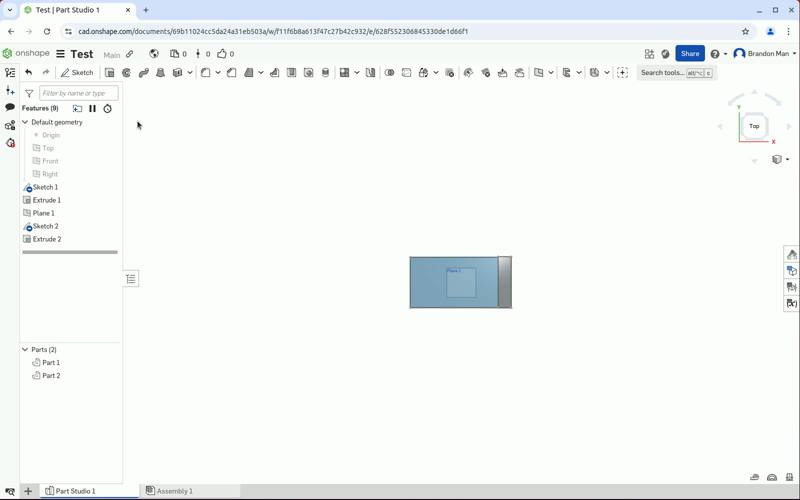
key(up, 3)
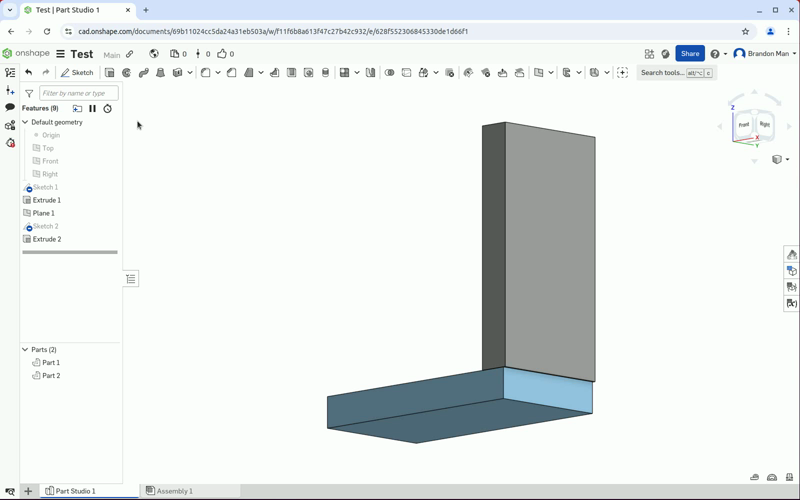
key(left, 3)
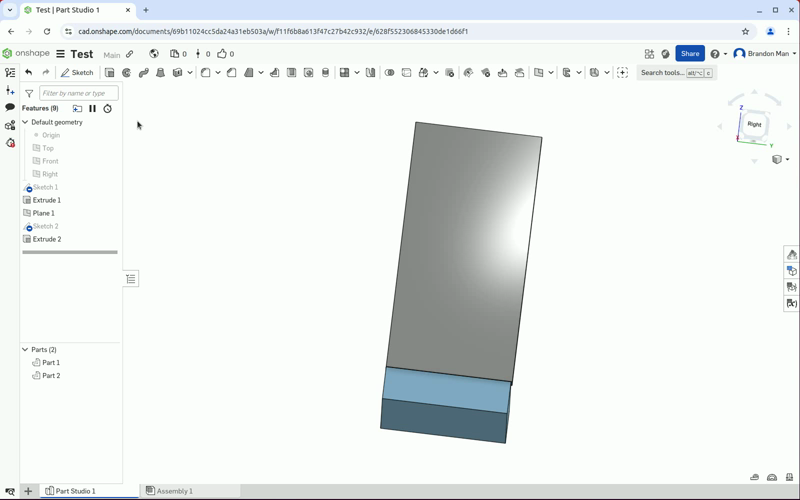
key(right, 3)
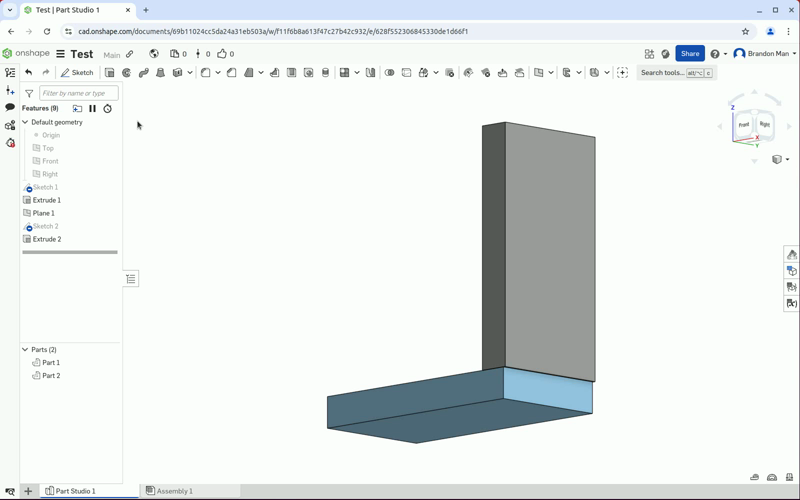
key(down, 3)
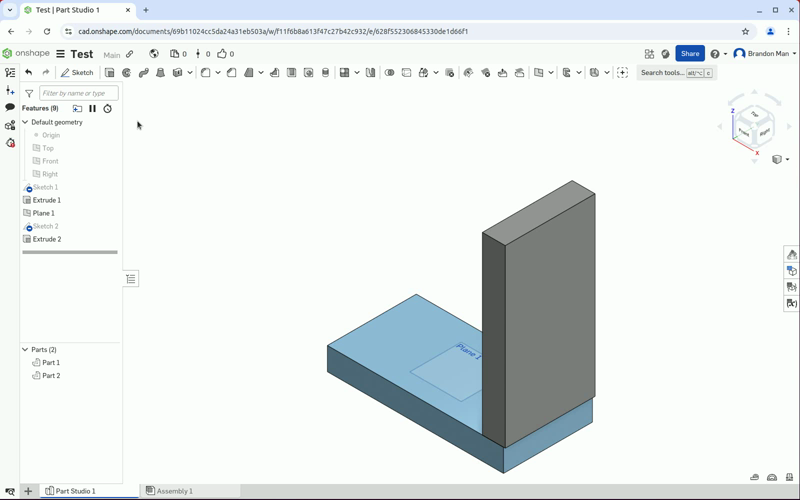
mouse_move(73, 189)
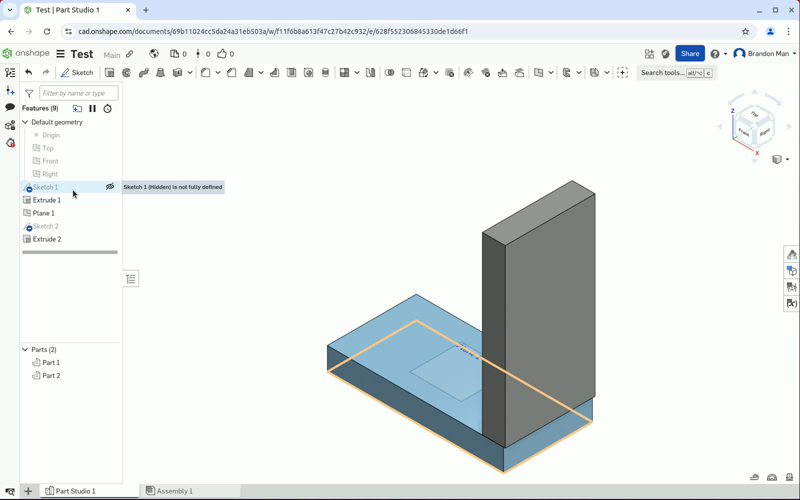
click(73, 189)